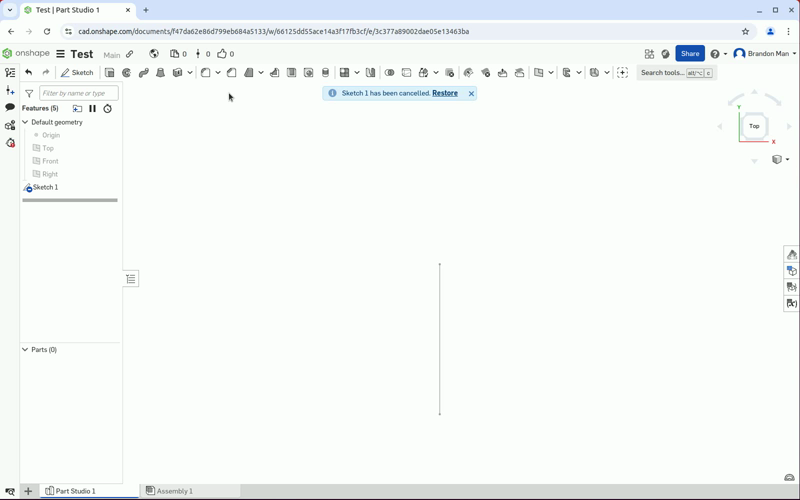
key(shift+h)
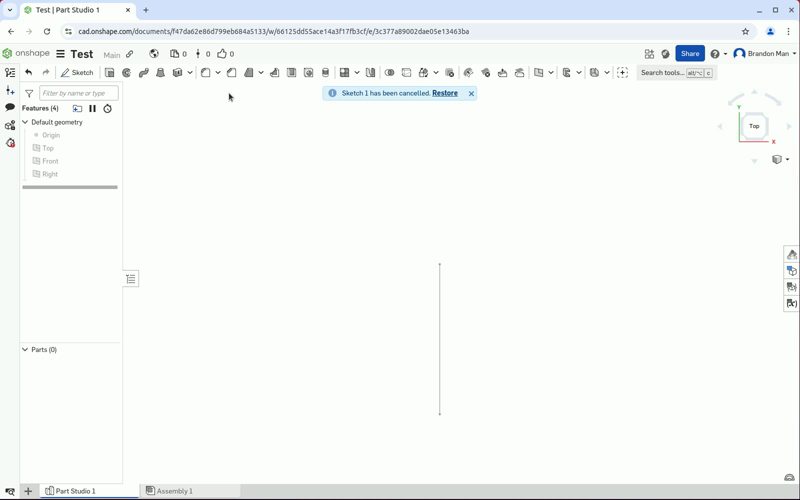
key(shift+s)
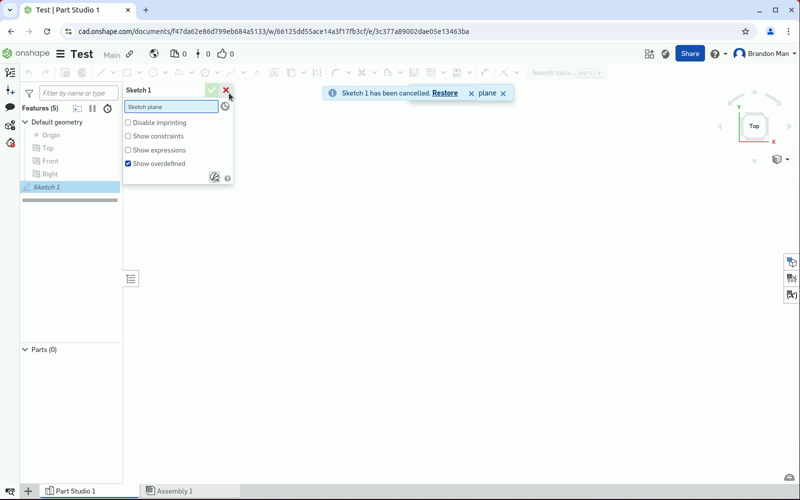
mouse_move(73, 150)
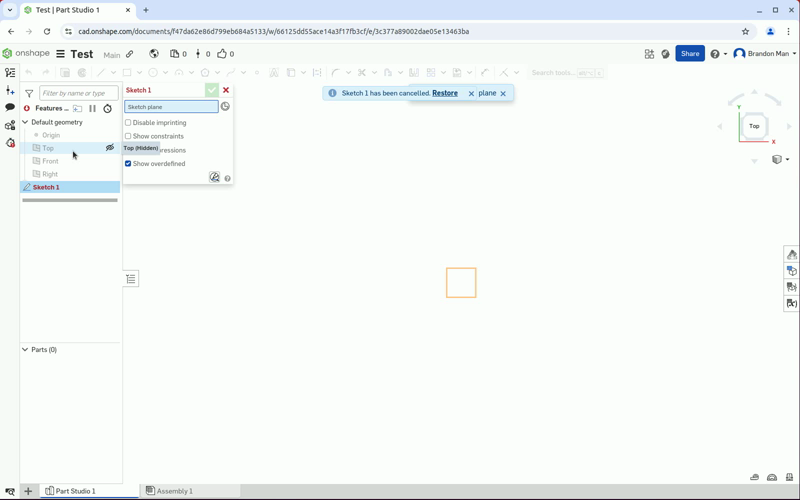
click(73, 150)
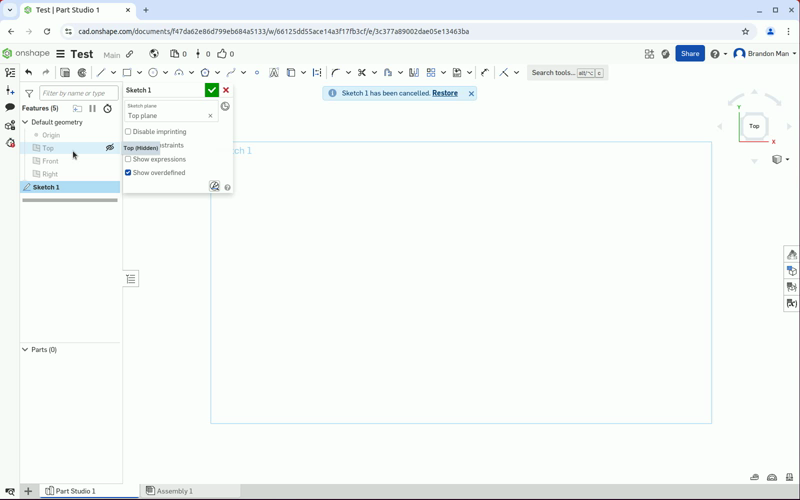
mouse_move(73, 352)
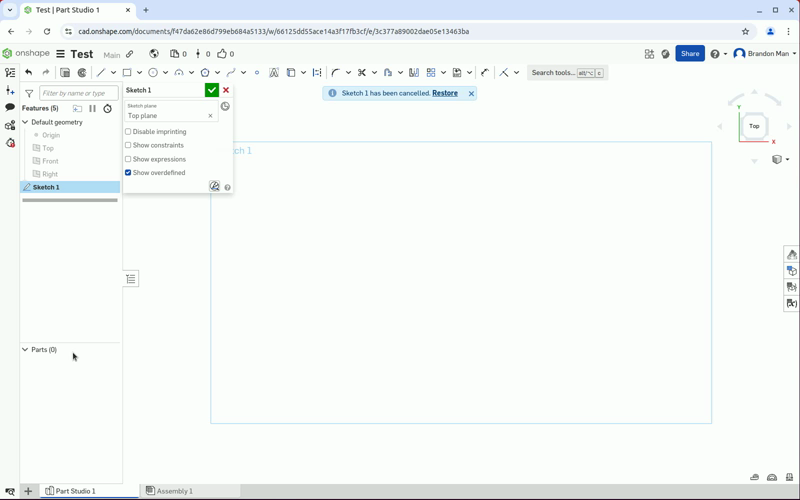
key(y)
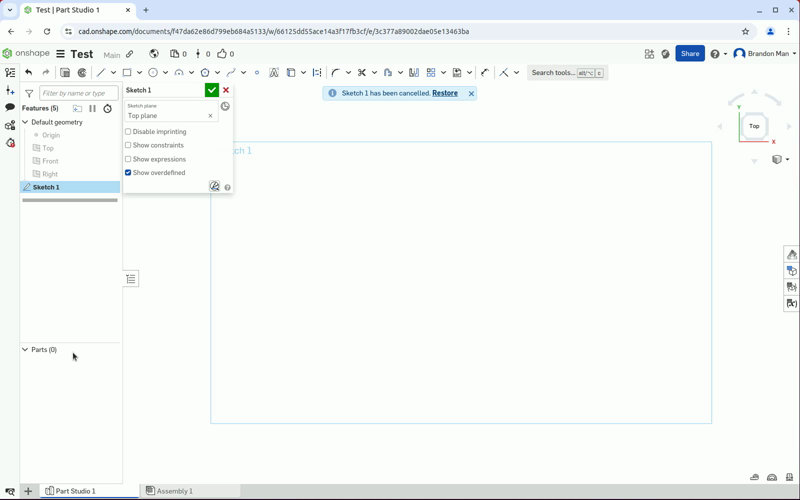
key(l)
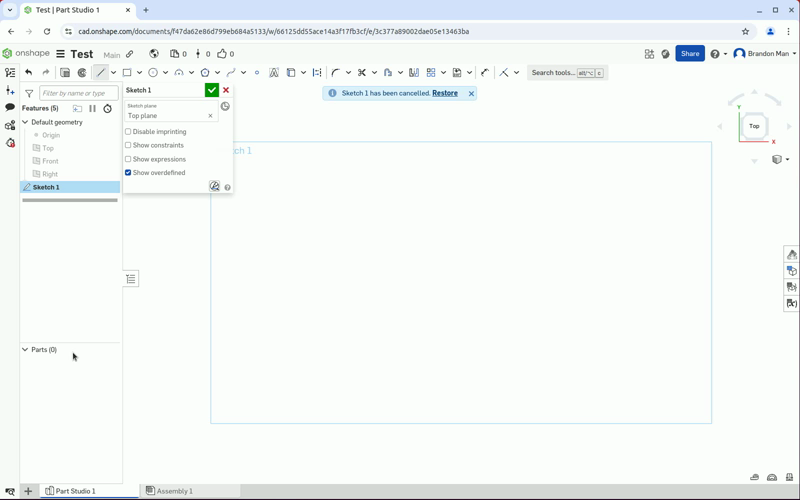
key_down(shift)
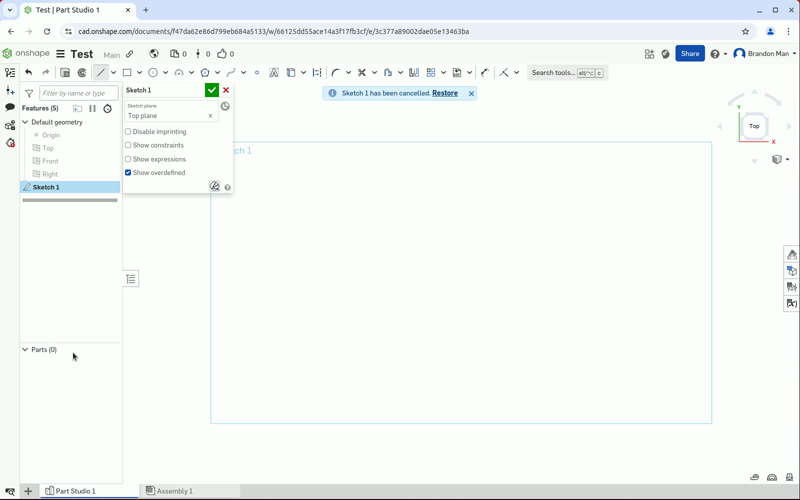
mouse_move(431, 347)
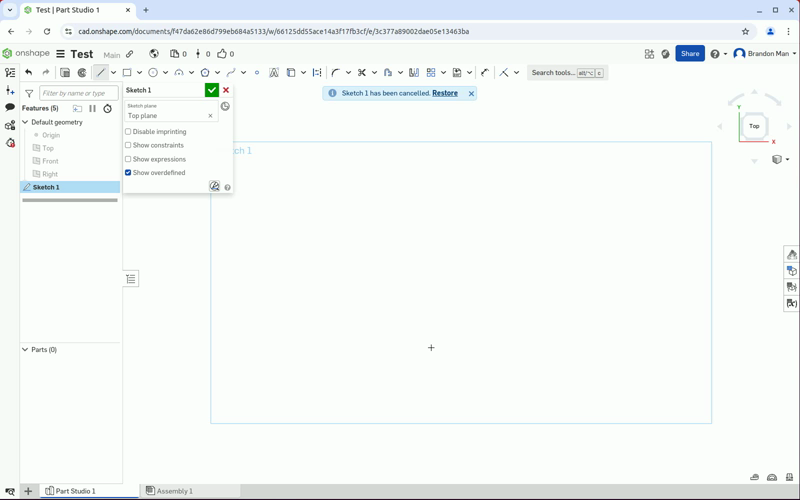
click(431, 347)
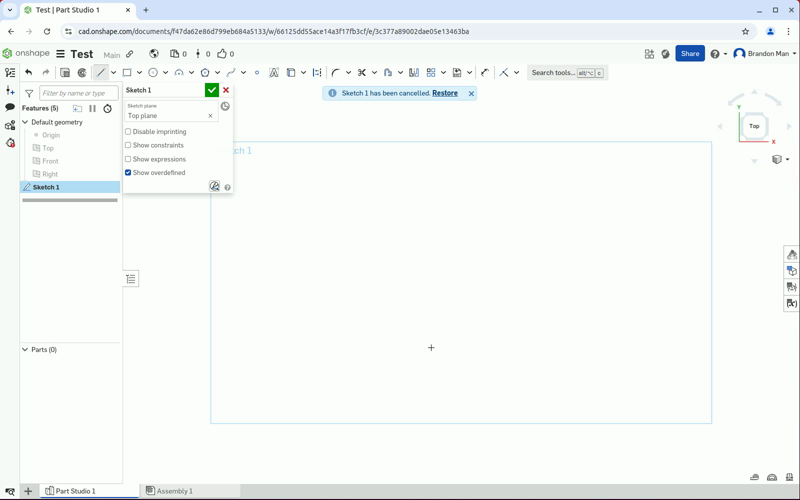
key_up(shift)
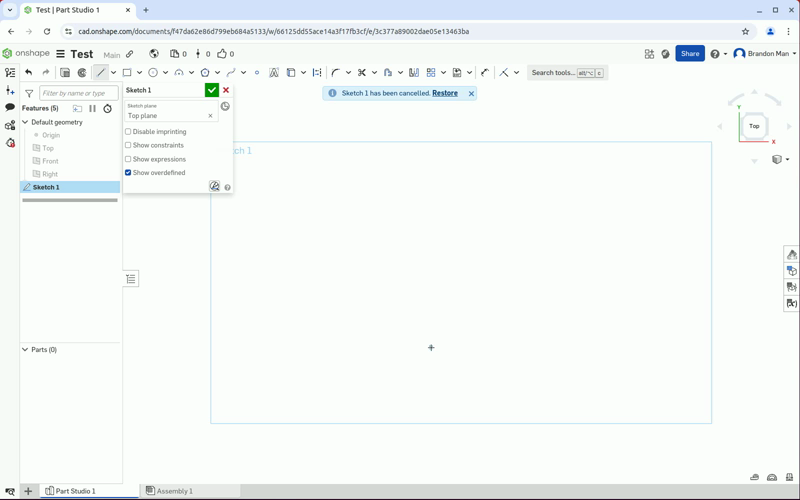
key_down(shift)
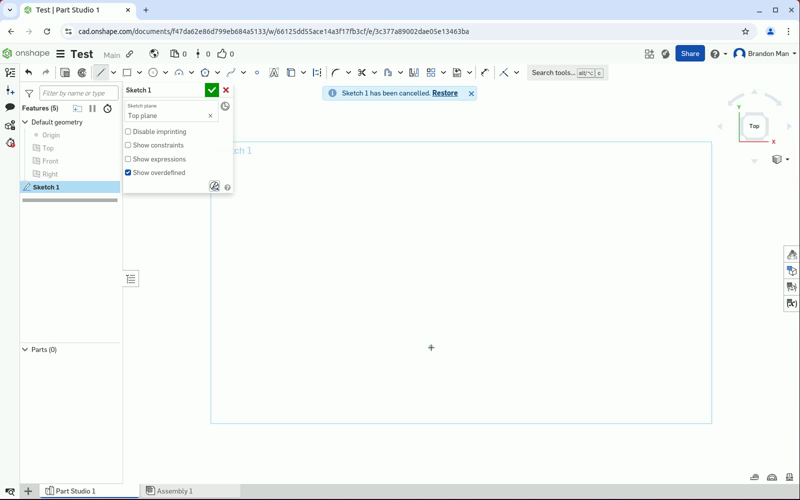
mouse_move(461, 347)
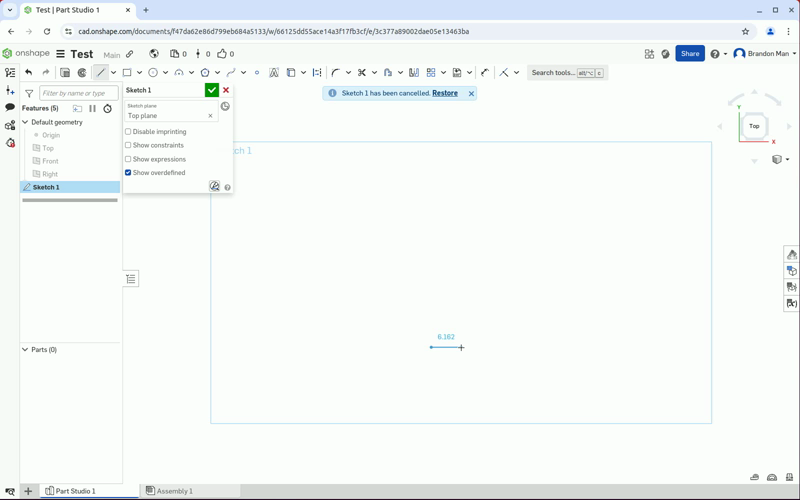
mouse_move(489, 347)
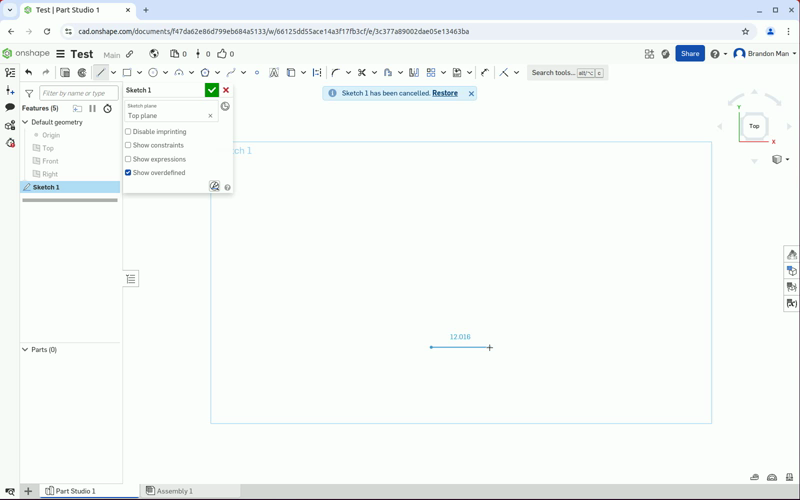
click(489, 347)
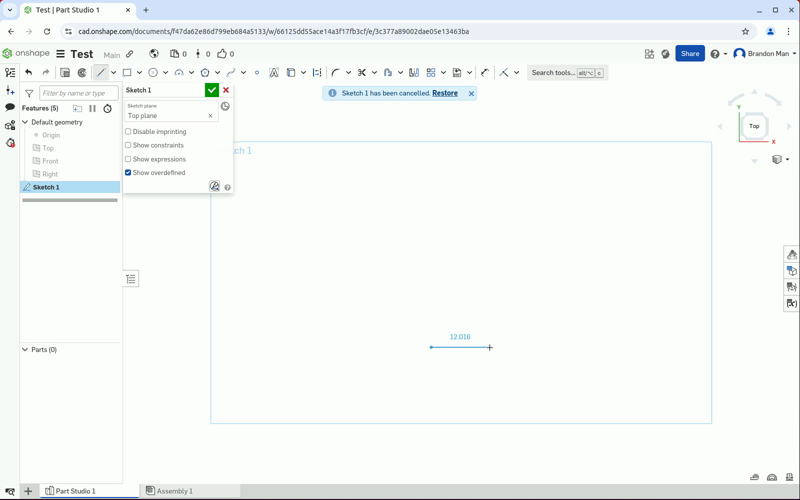
key_up(shift)
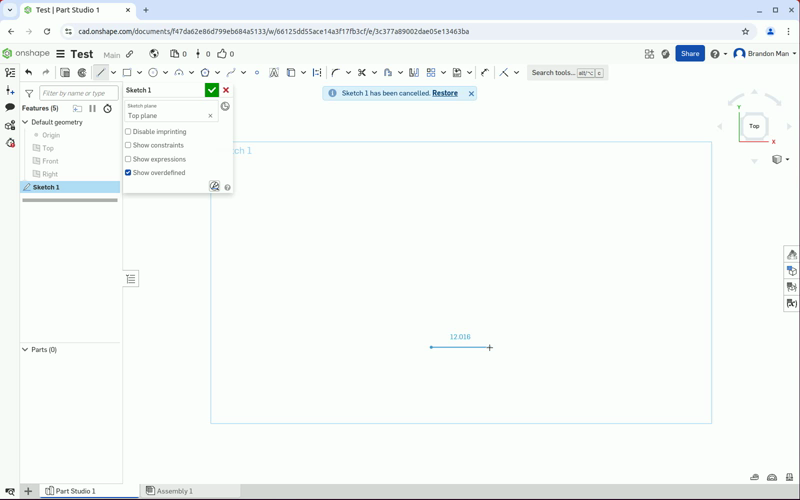
key_down(shift)
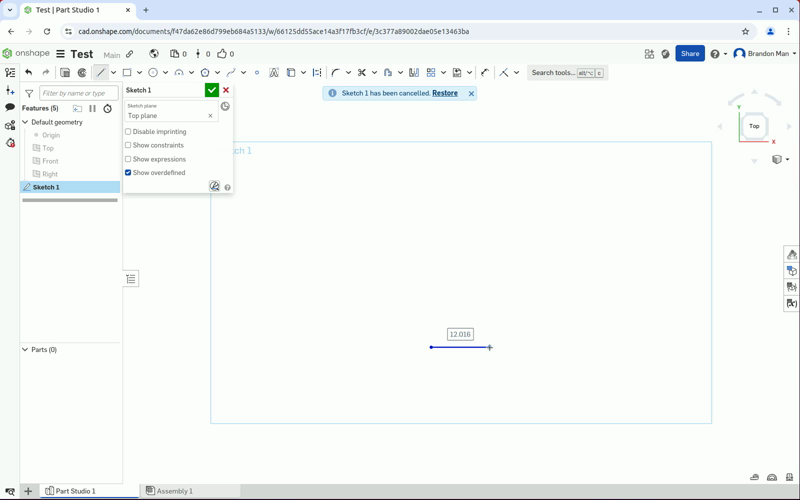
mouse_move(489, 218)
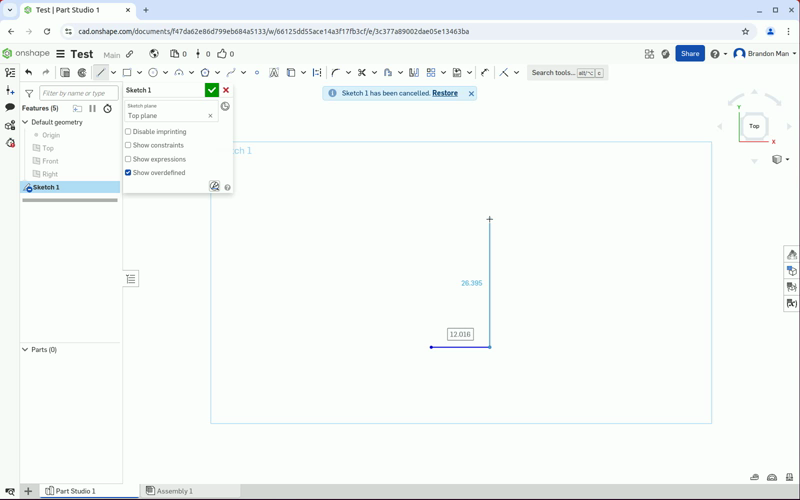
click(489, 218)
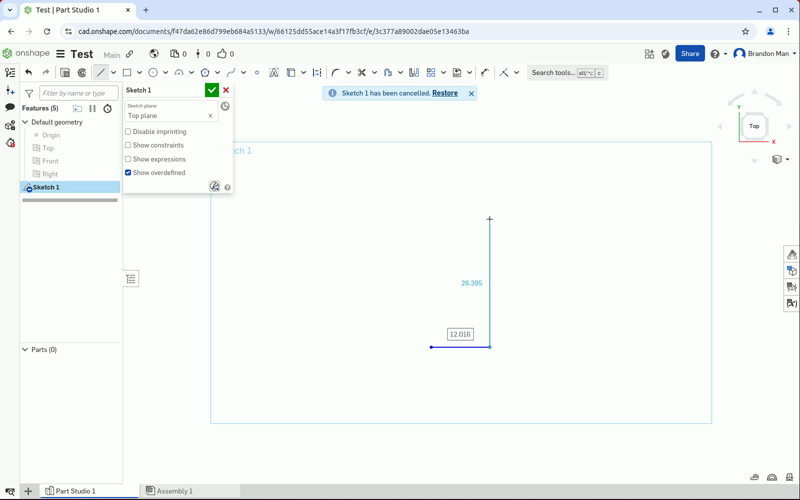
key_up(shift)
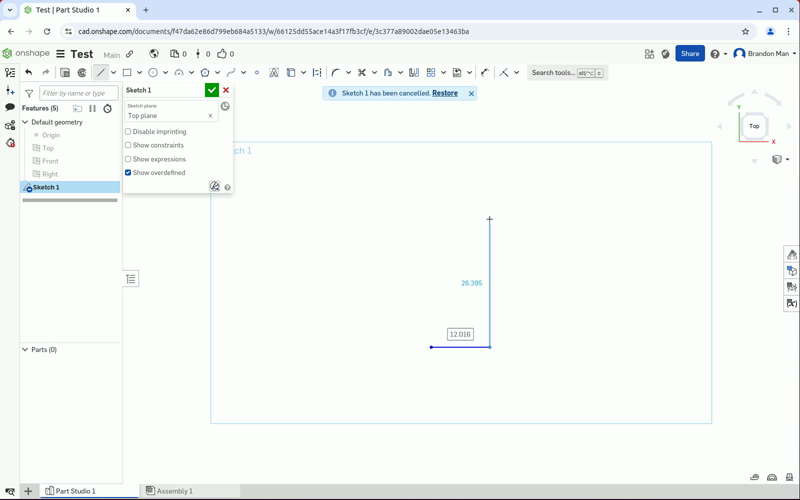
key_down(shift)
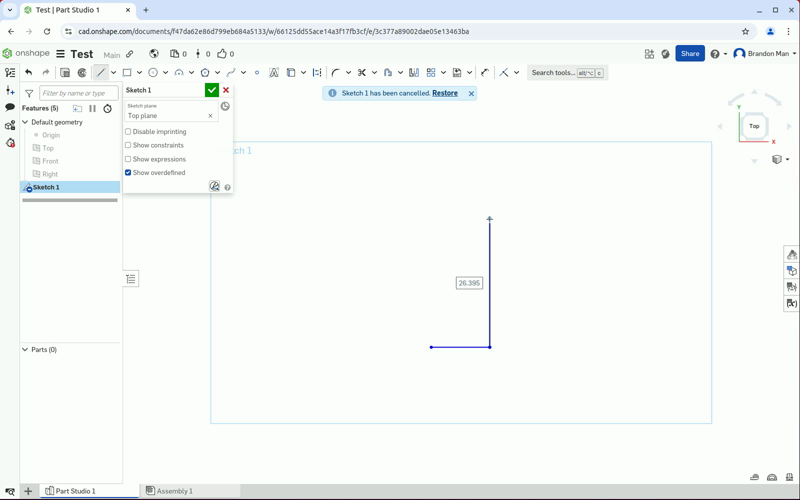
mouse_move(519, 218)
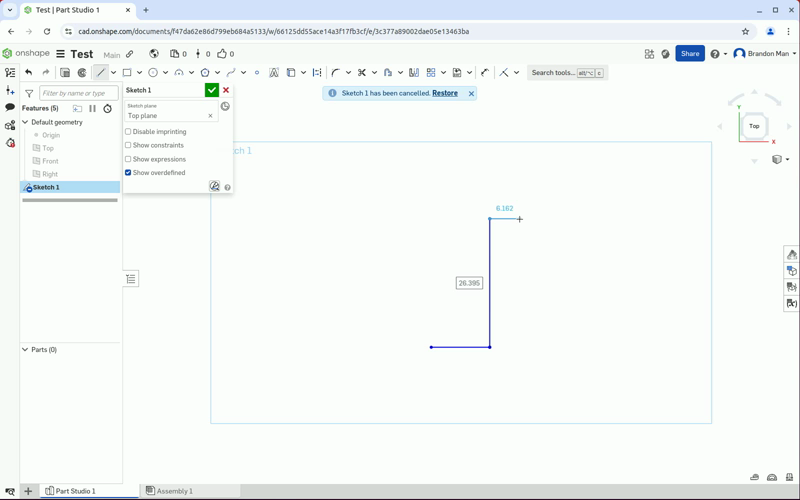
mouse_move(431, 218)
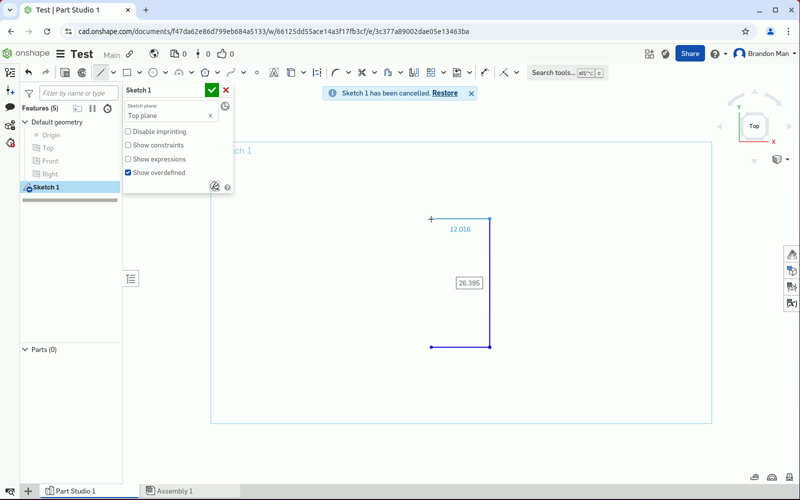
click(431, 218)
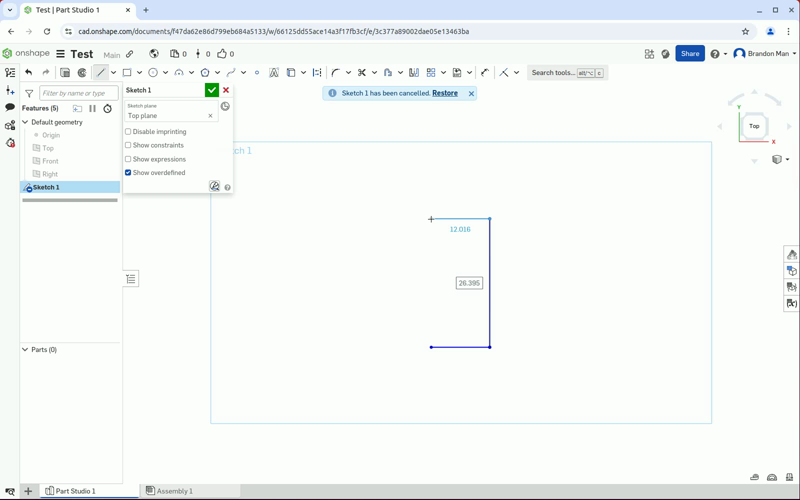
key_up(shift)
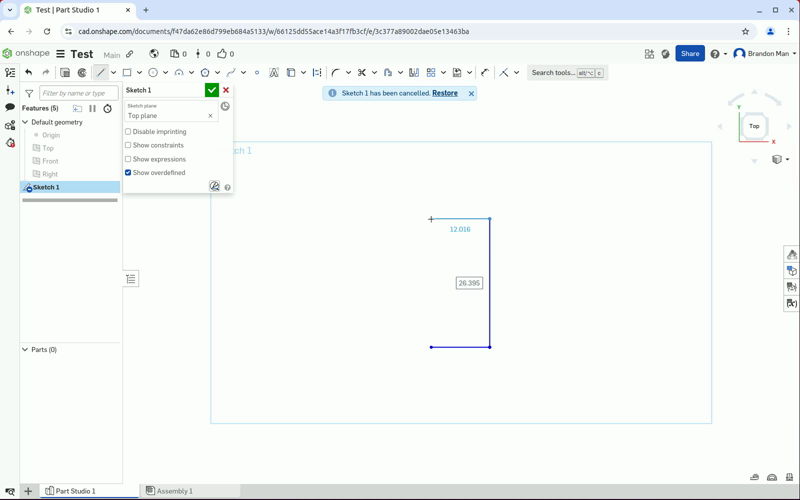
key_down(shift)
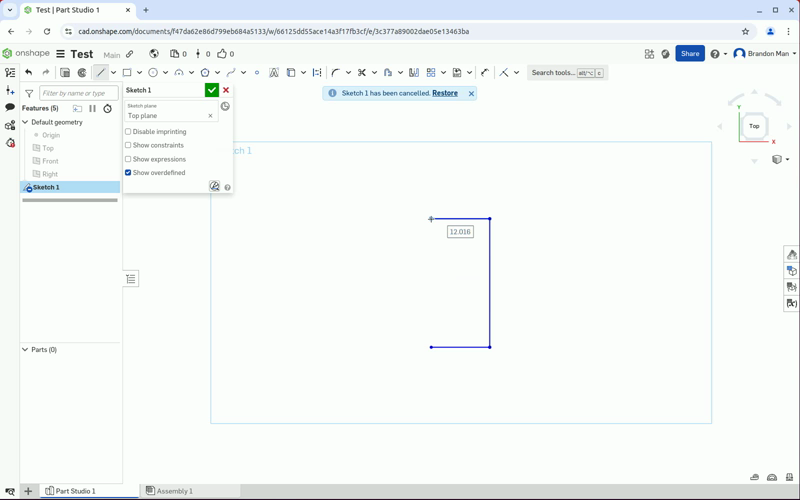
mouse_move(431, 347)
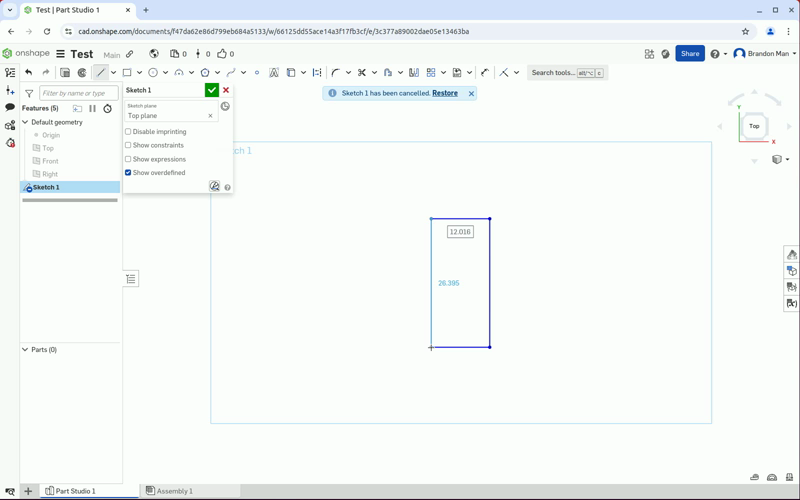
key_up(shift)
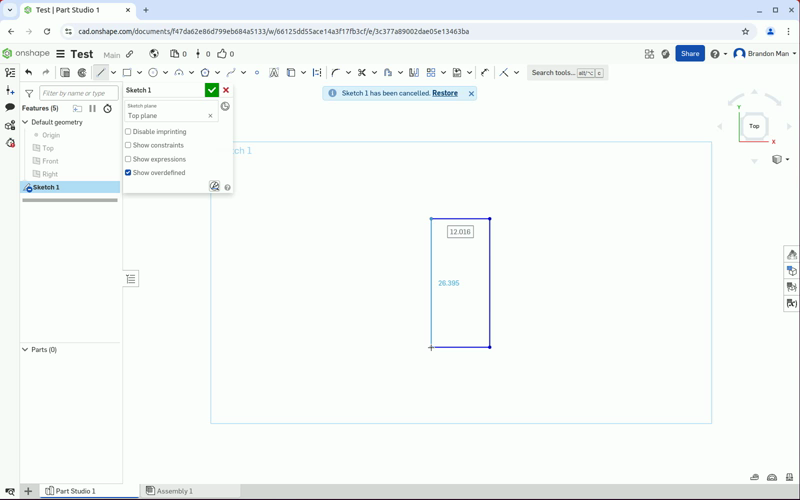
click(431, 347)
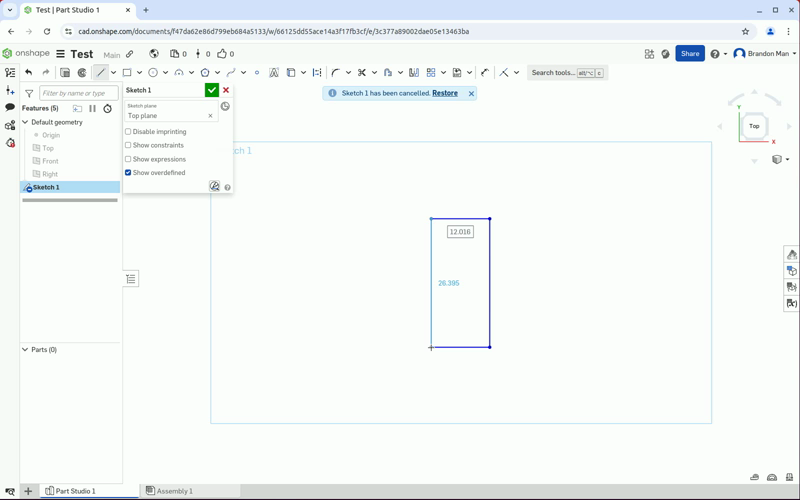
key(esc)
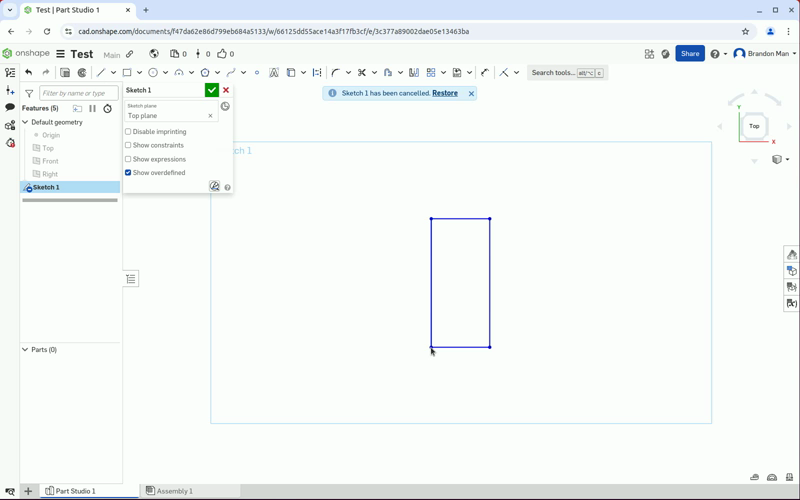
mouse_move(444, 307)
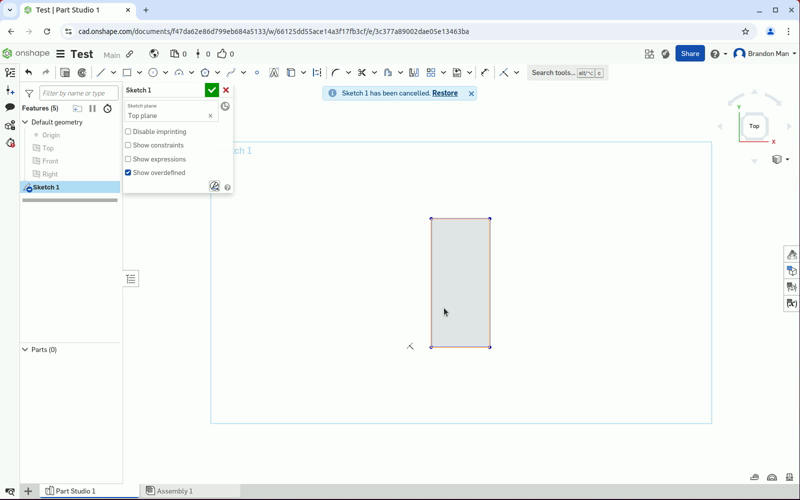
click(444, 307)
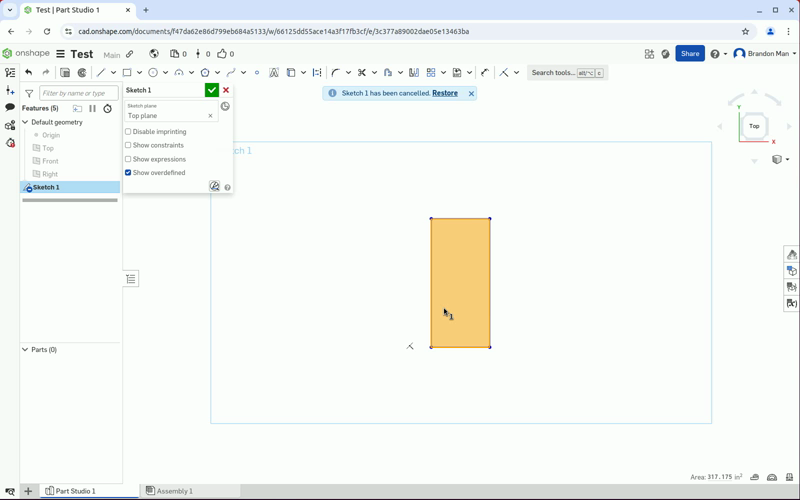
mouse_move(73, 352)
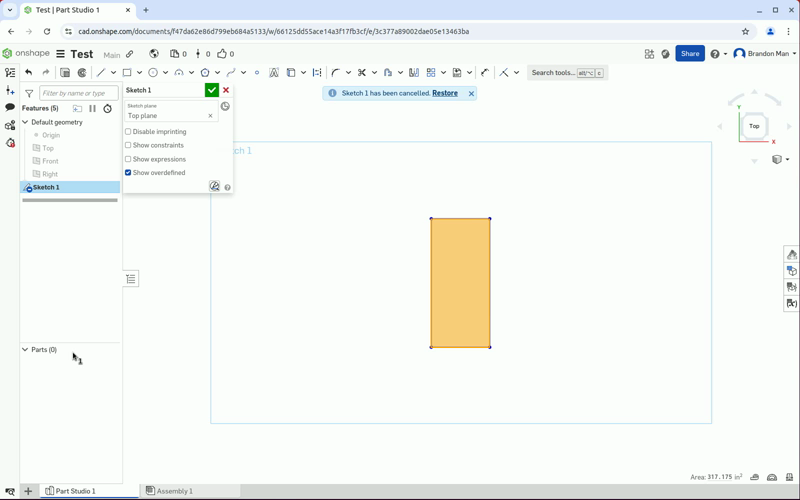
key(shift+y)
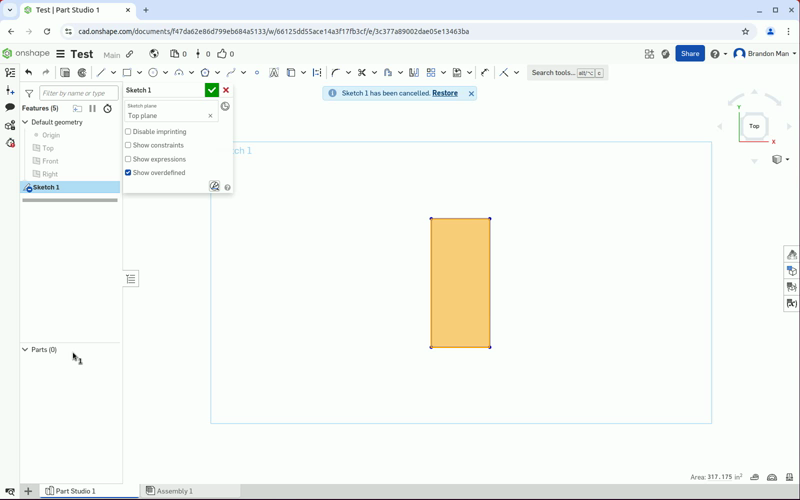
key(shift+e)
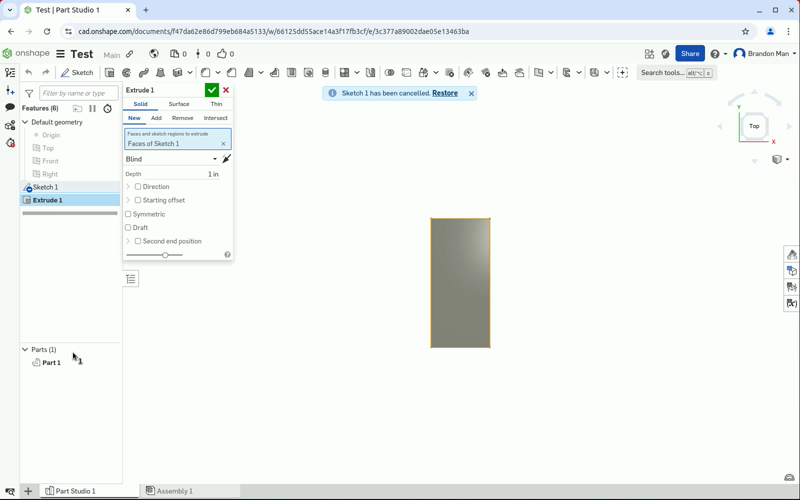
mouse_move(143, 106)
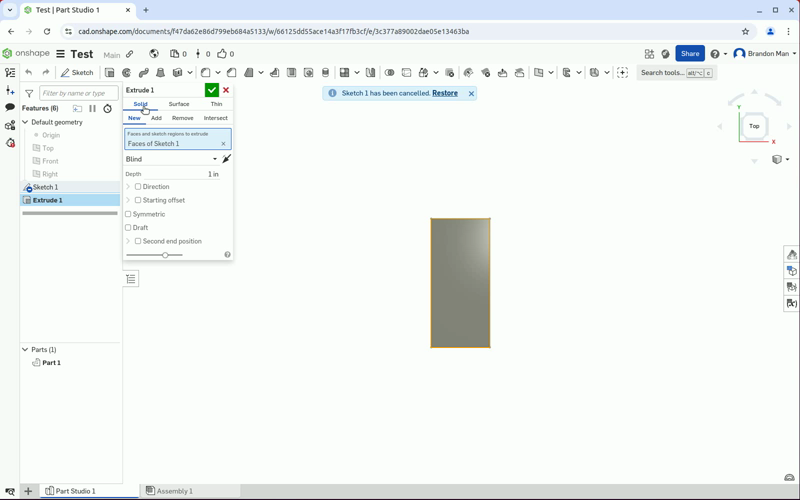
click(143, 106)
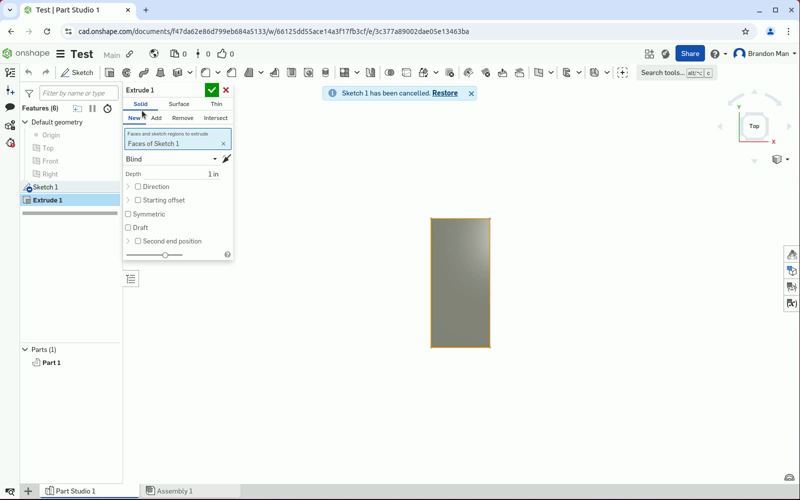
mouse_move(137, 120)
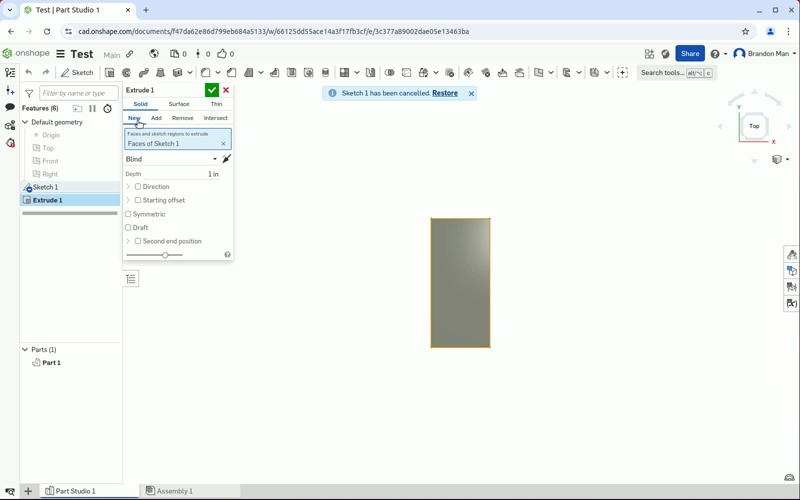
click(137, 120)
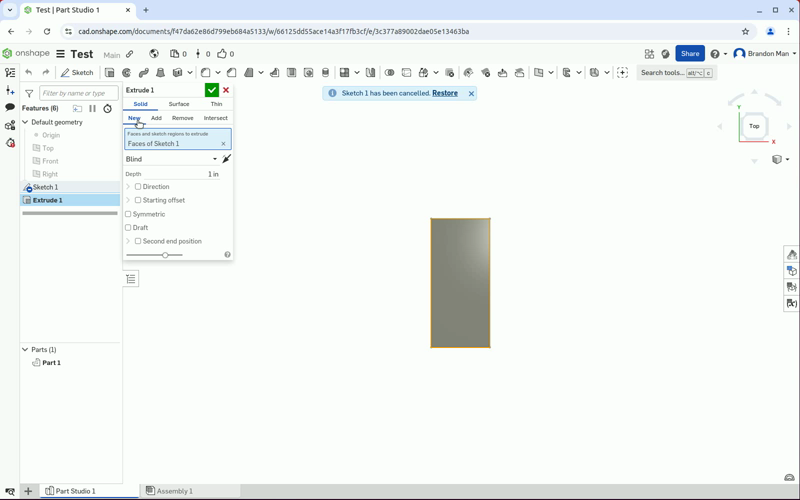
key(tab, 4)
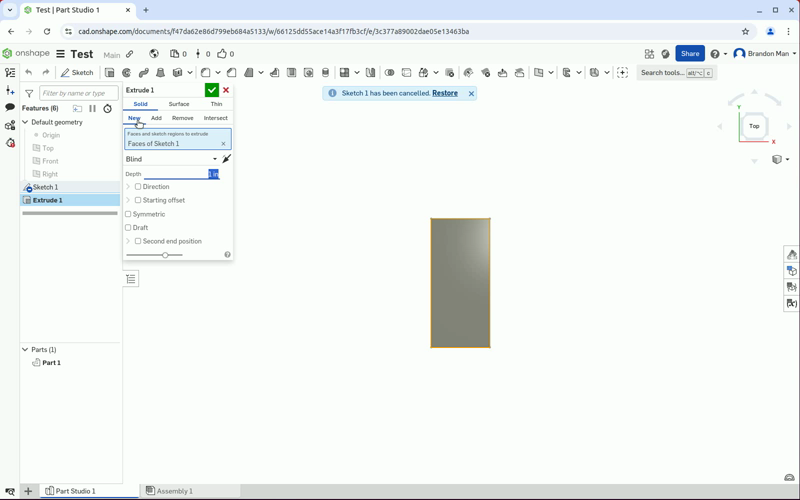
text(0.481)
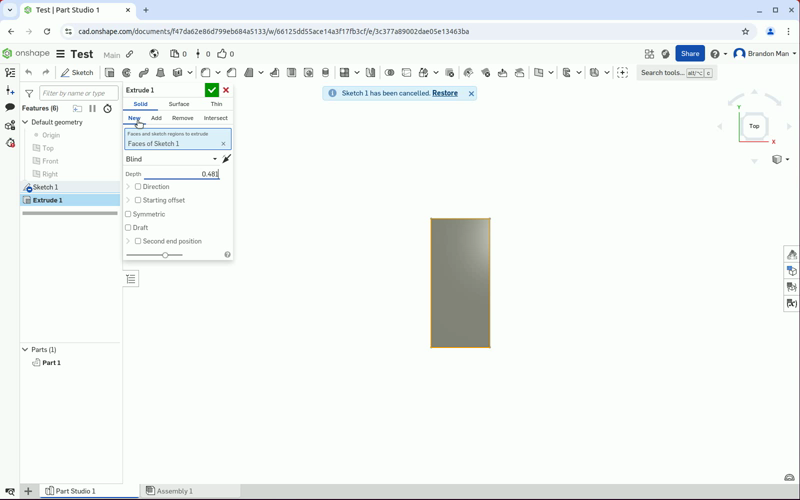
key(enter)
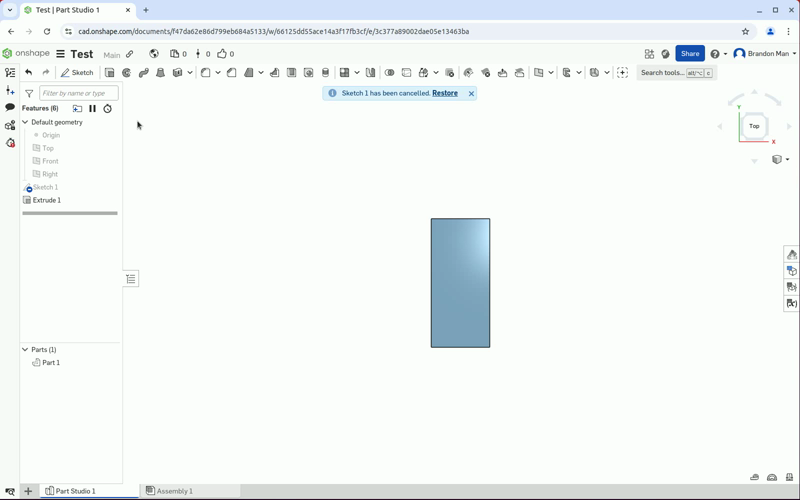
key(shift+h)
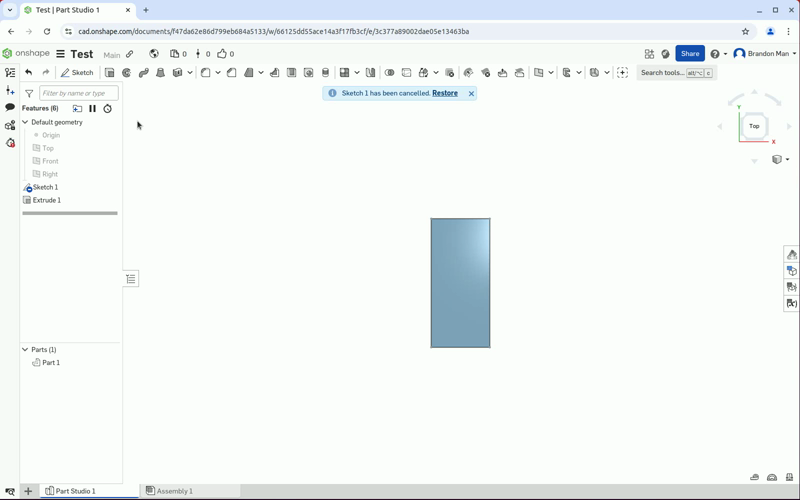
key(shift+h)
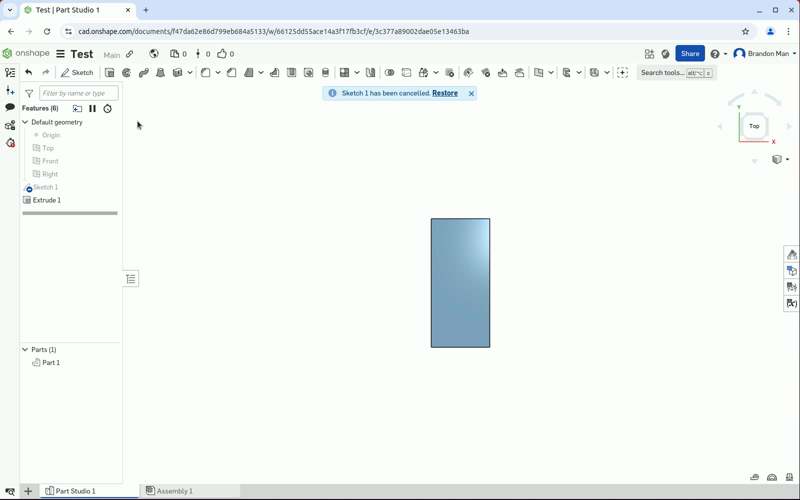
mouse_move(73, 189)
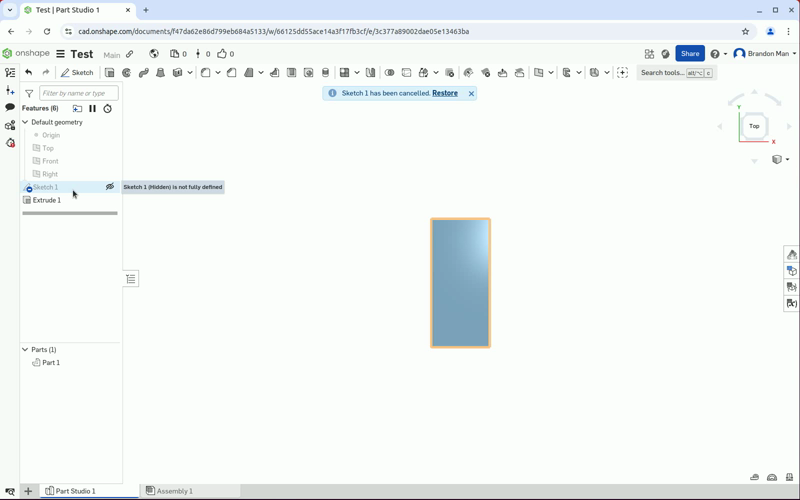
click(73, 189)
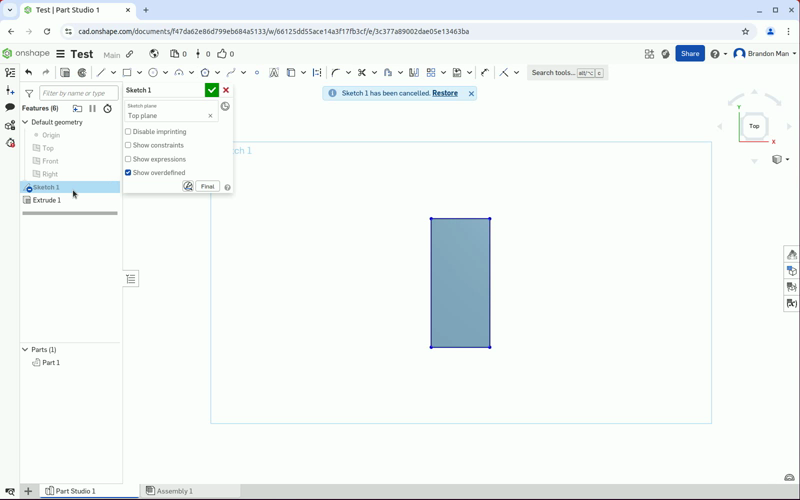
mouse_move(229, 92)
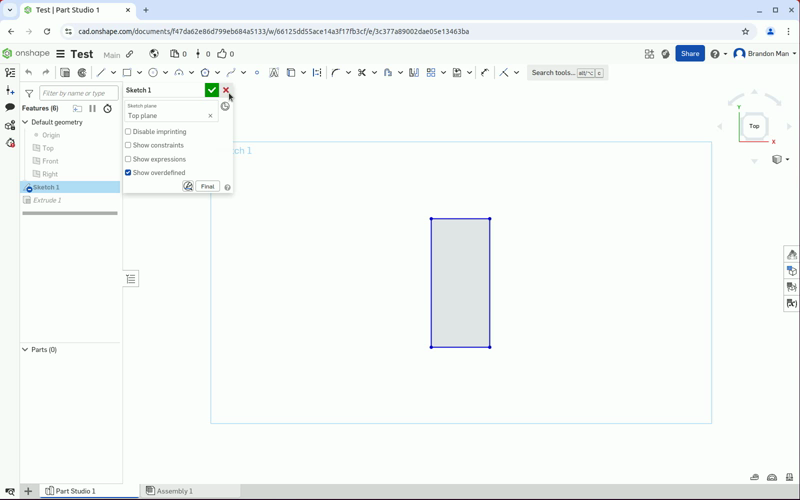
click(229, 92)
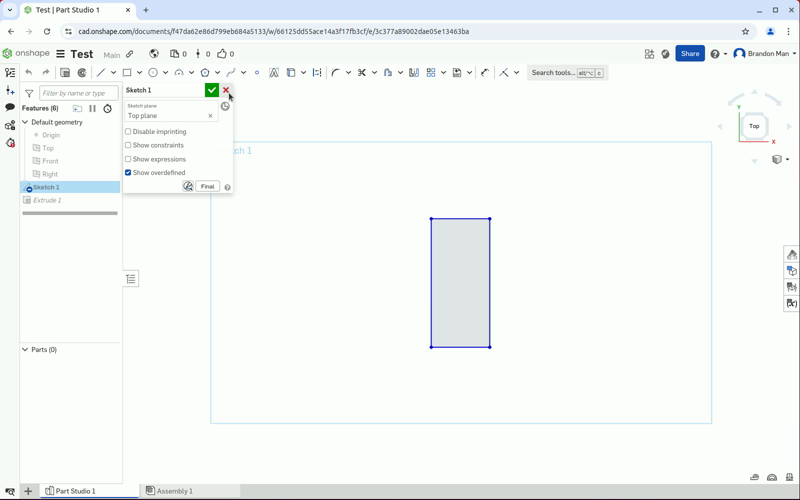
key(shift+s)
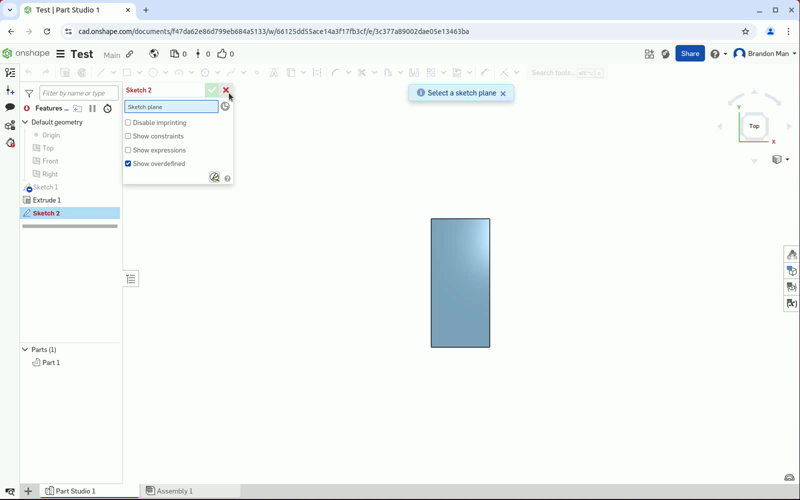
mouse_move(73, 150)
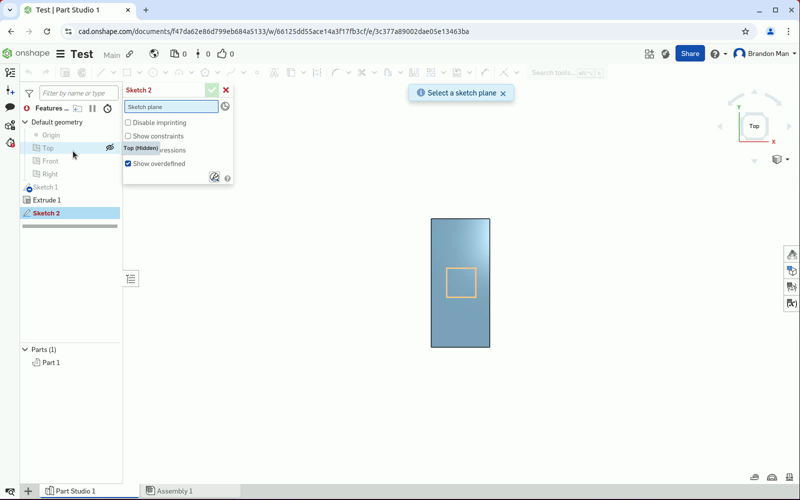
click(73, 150)
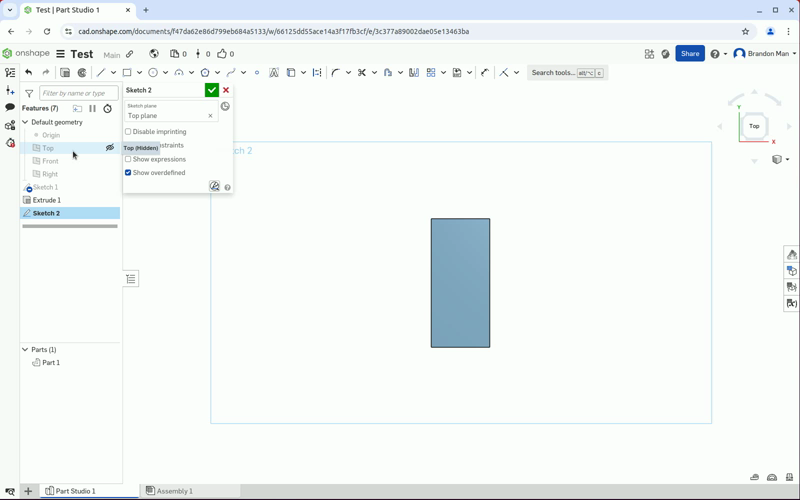
mouse_move(73, 352)
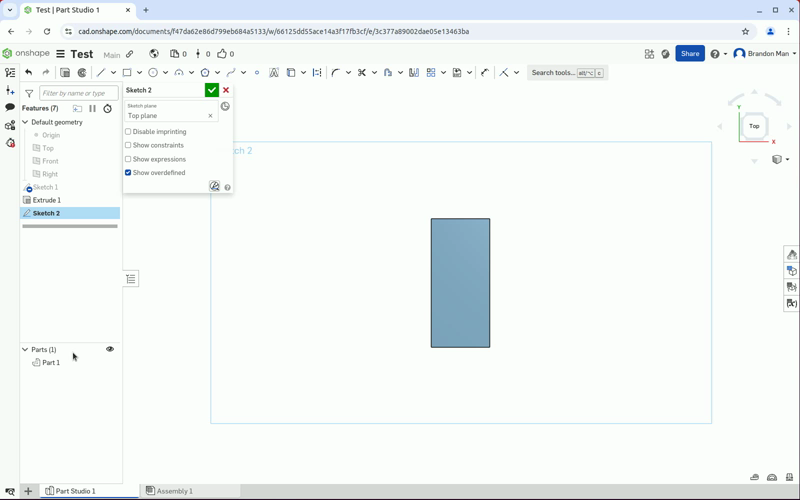
key(y)
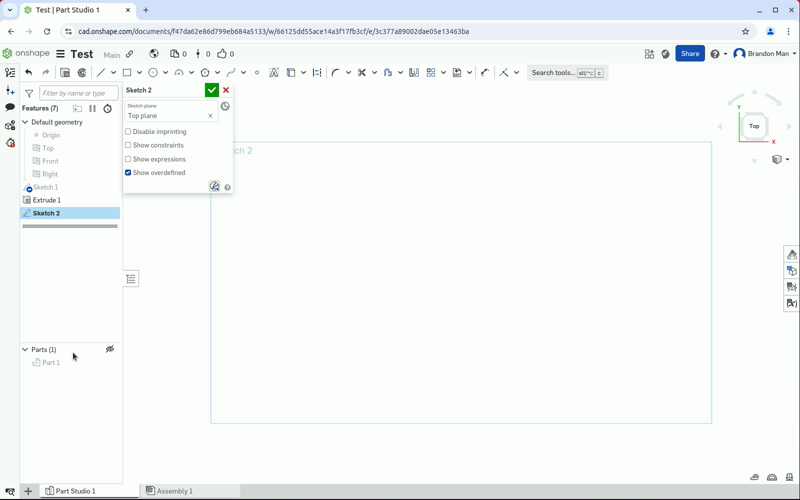
key(l)
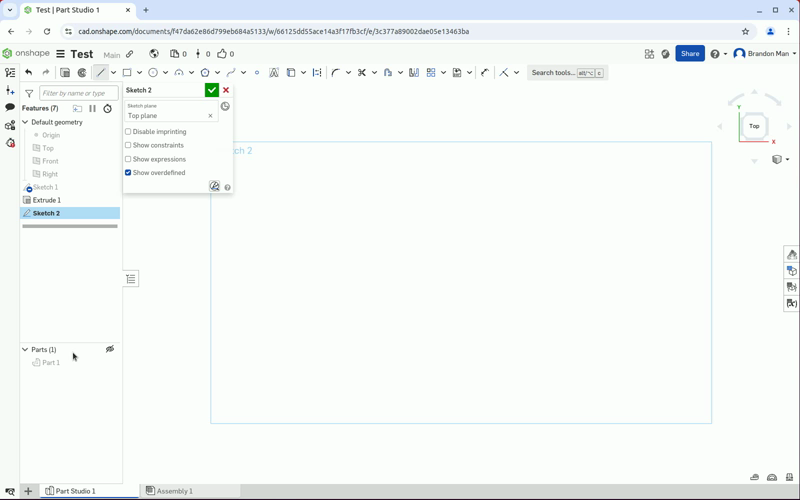
key_down(shift)
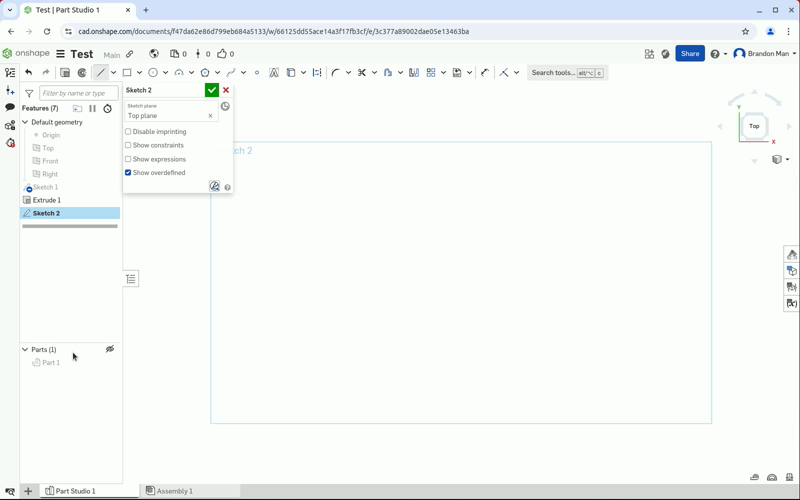
mouse_move(515, 337)
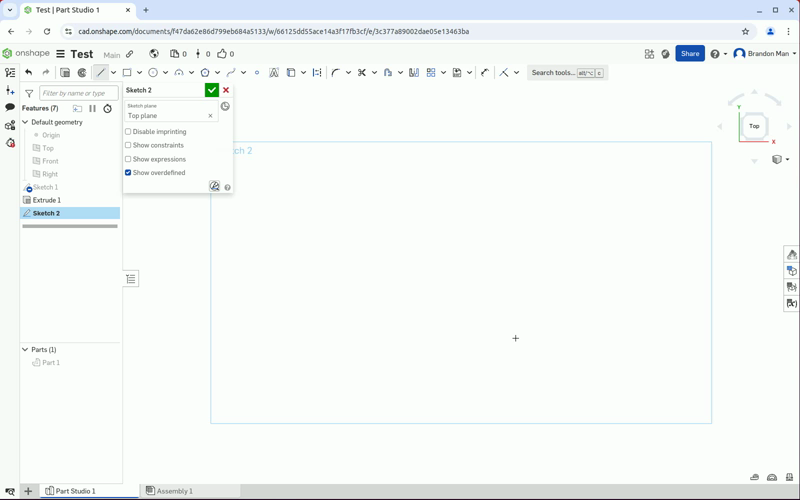
click(515, 337)
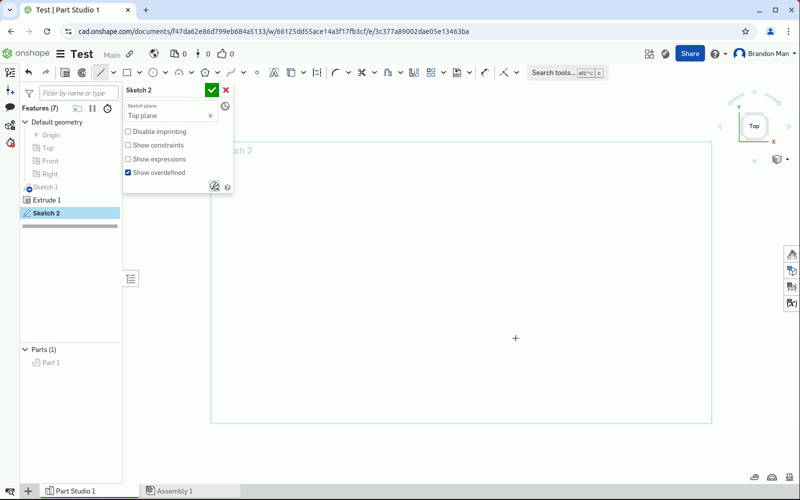
key_up(shift)
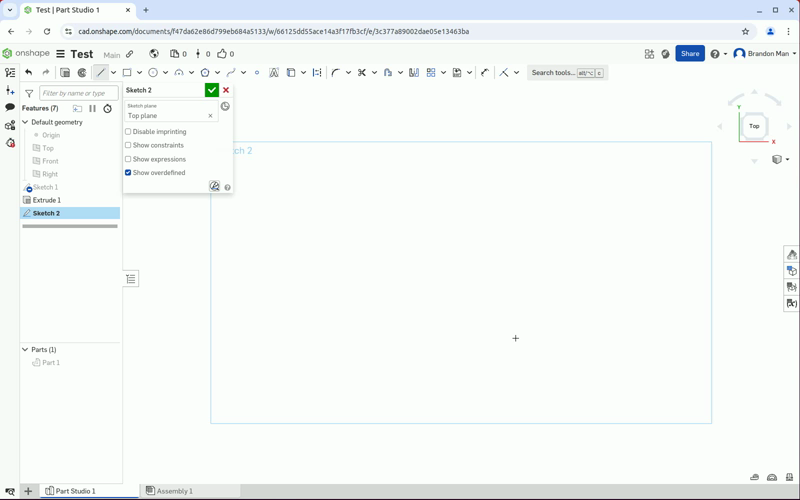
key_down(shift)
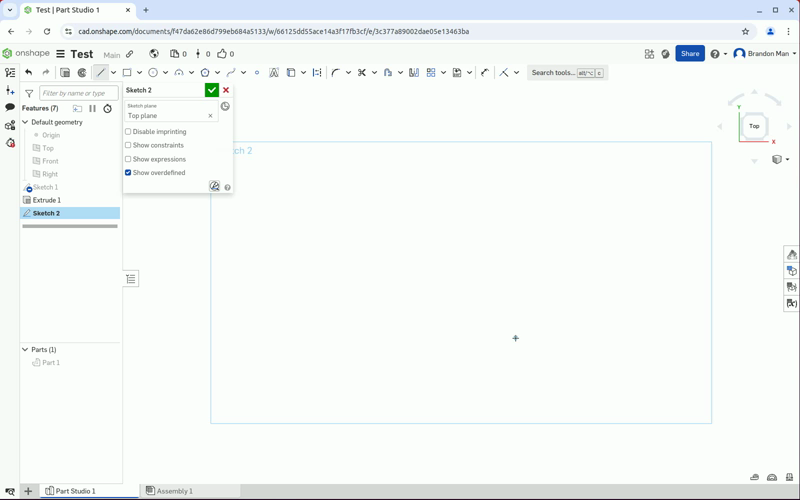
mouse_move(545, 337)
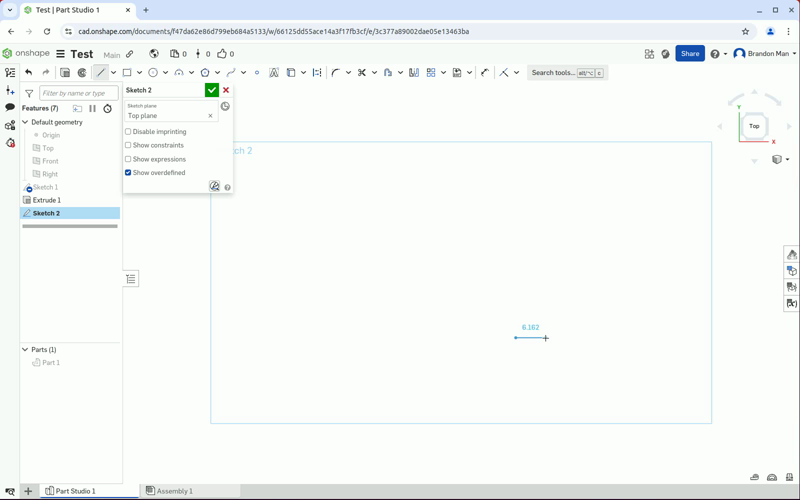
mouse_move(573, 337)
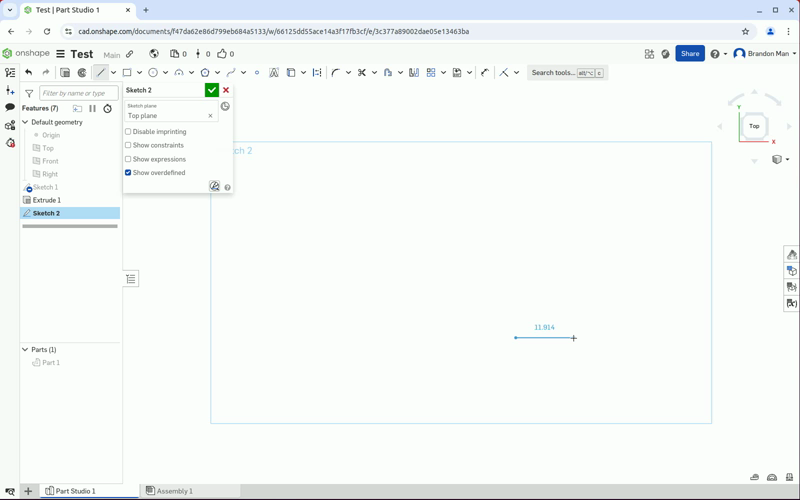
click(573, 337)
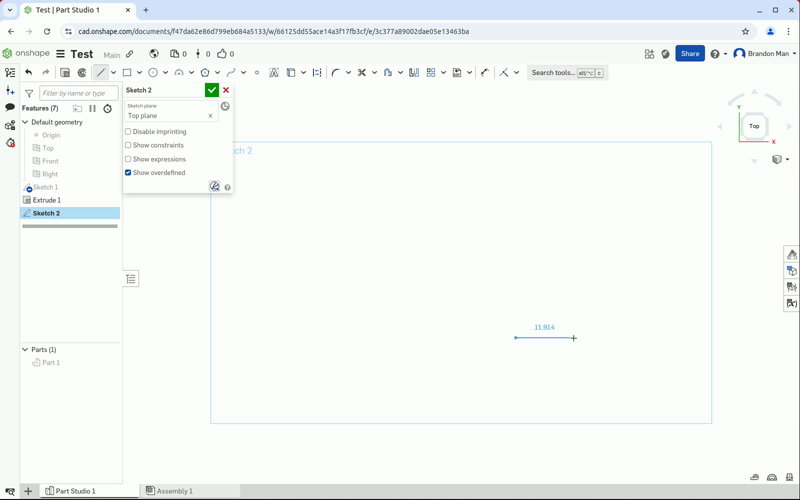
key_up(shift)
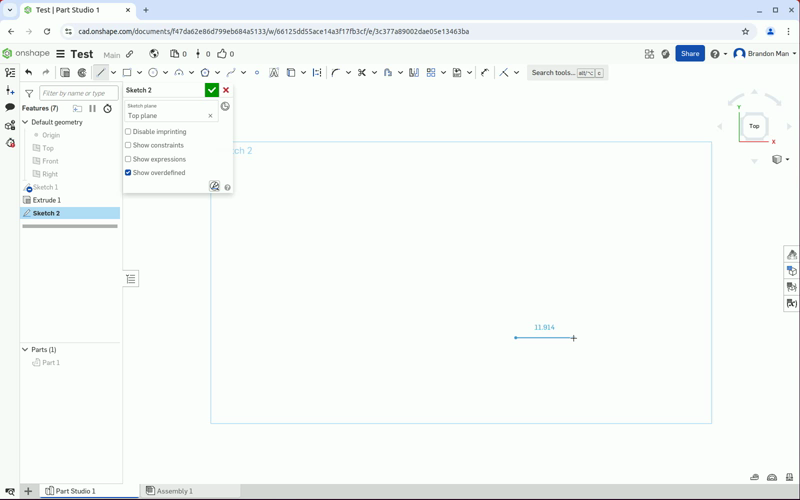
key_down(shift)
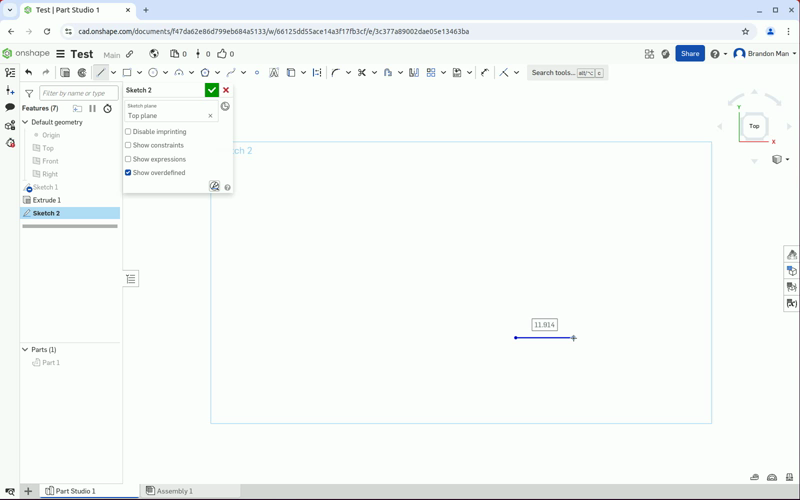
mouse_move(573, 267)
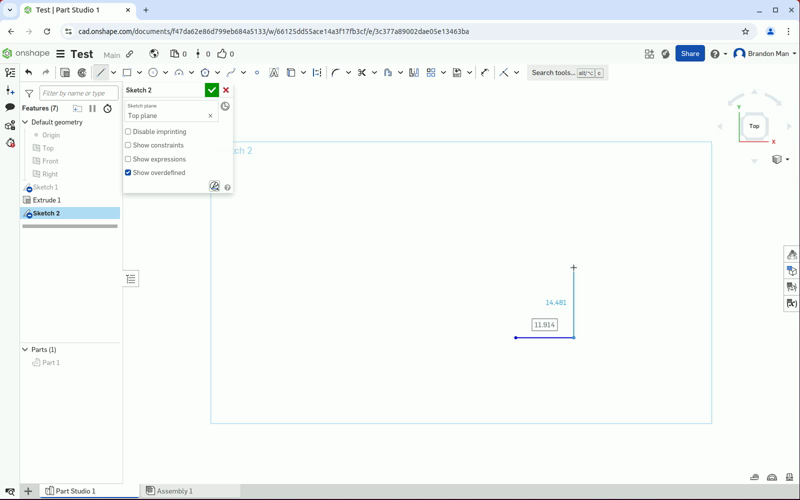
click(573, 267)
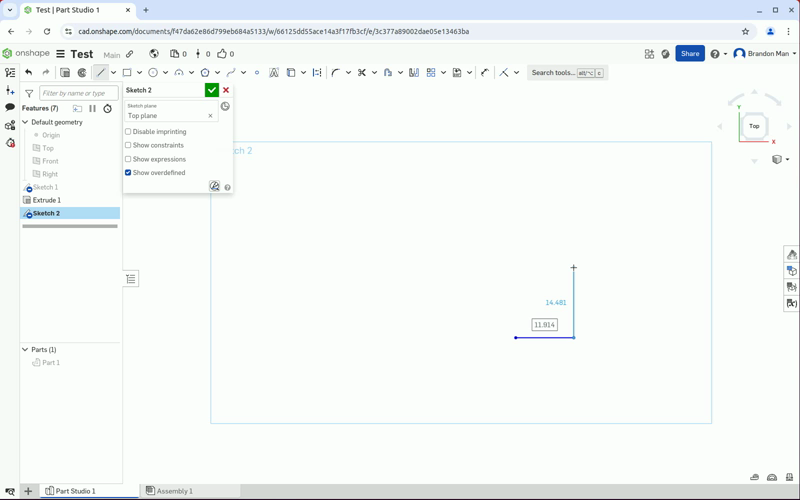
key_up(shift)
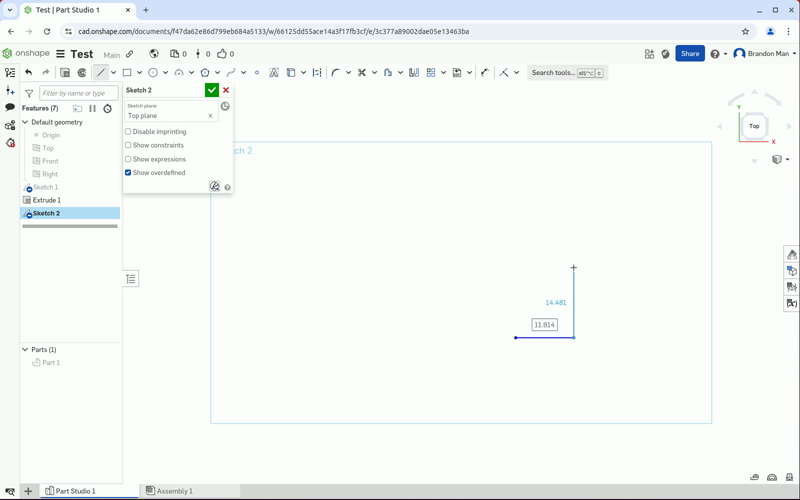
key_down(shift)
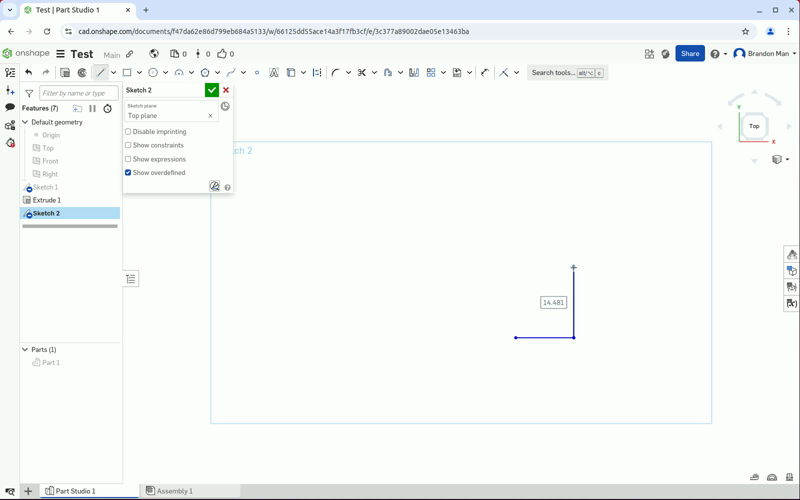
mouse_move(589, 267)
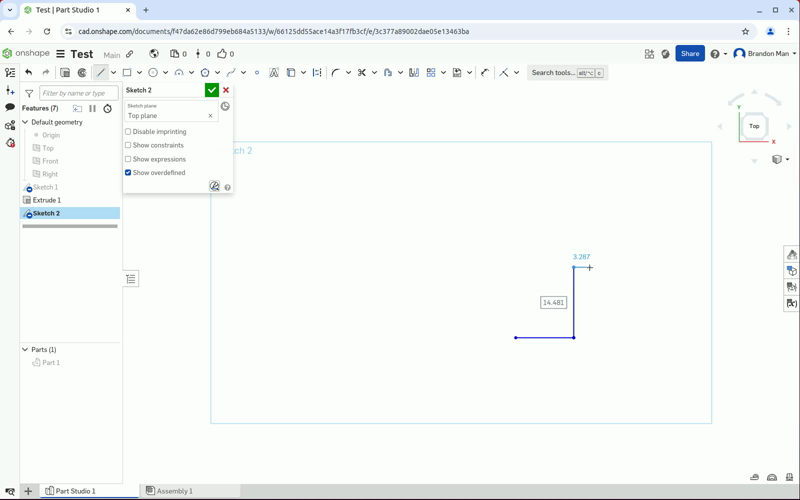
mouse_move(515, 267)
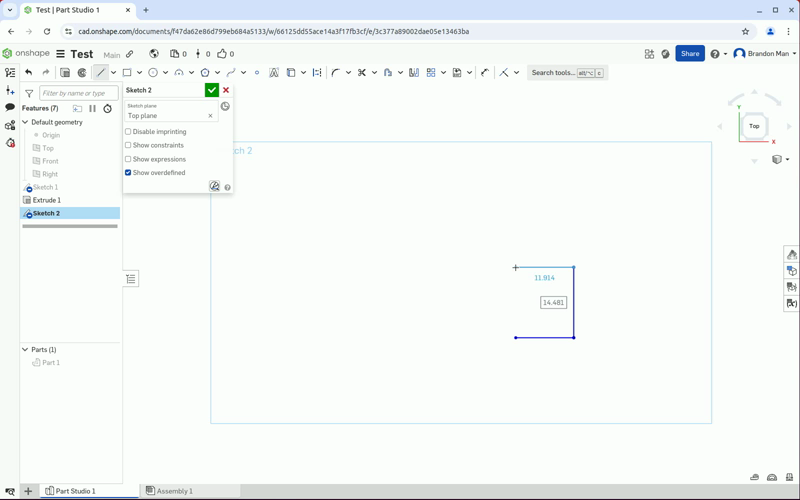
click(515, 267)
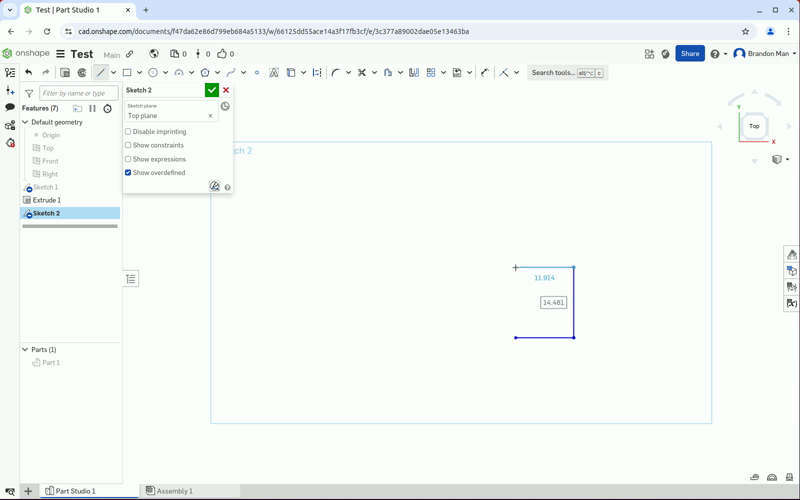
key_up(shift)
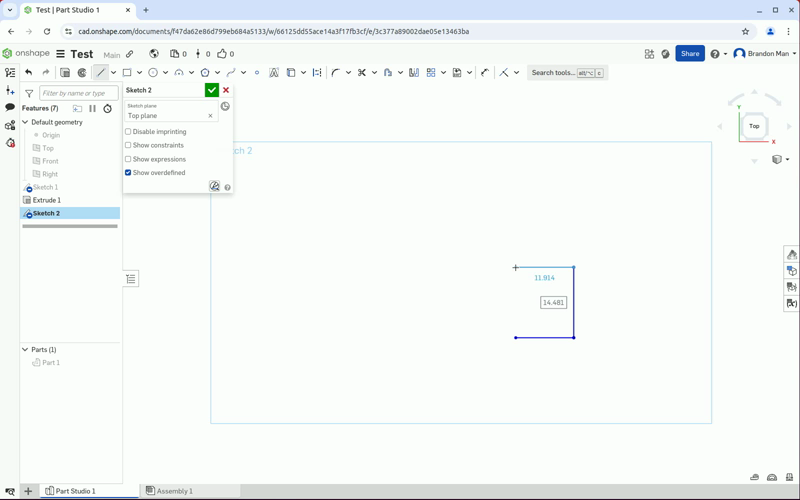
key_down(shift)
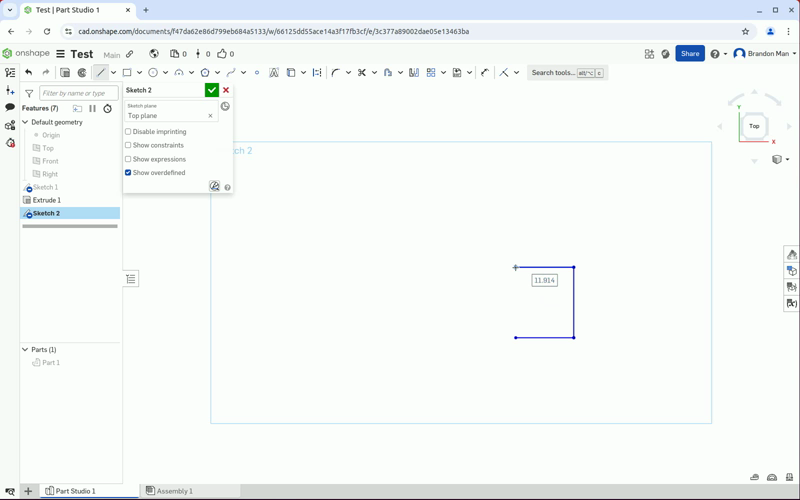
mouse_move(515, 337)
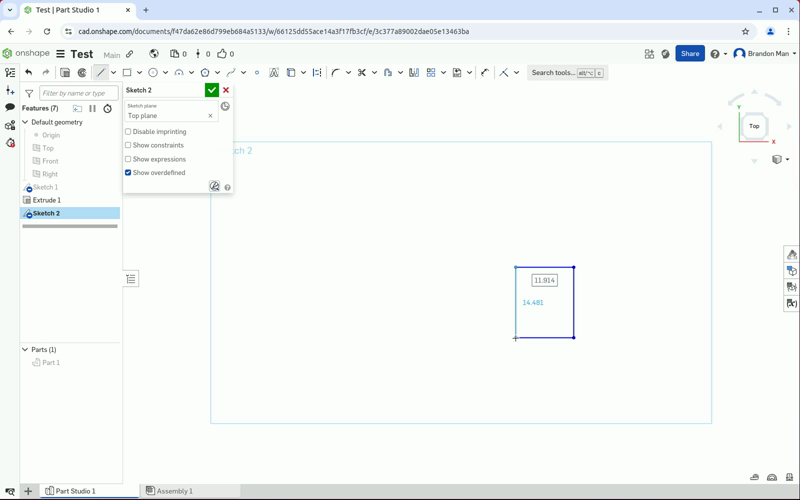
key_up(shift)
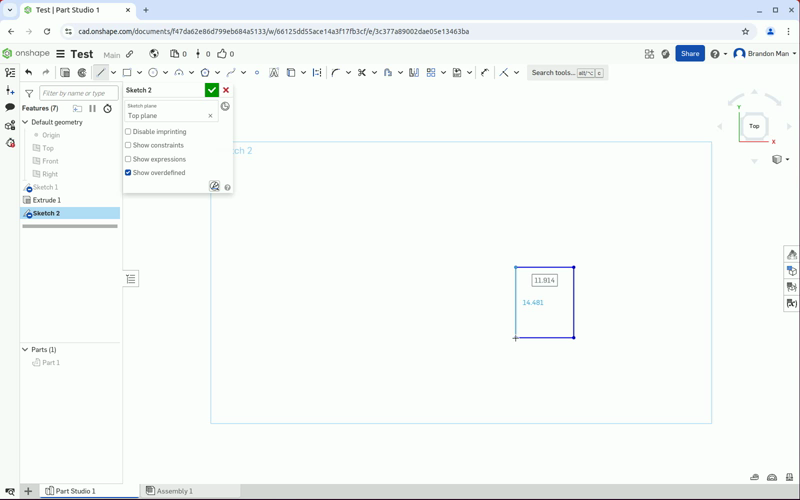
click(515, 337)
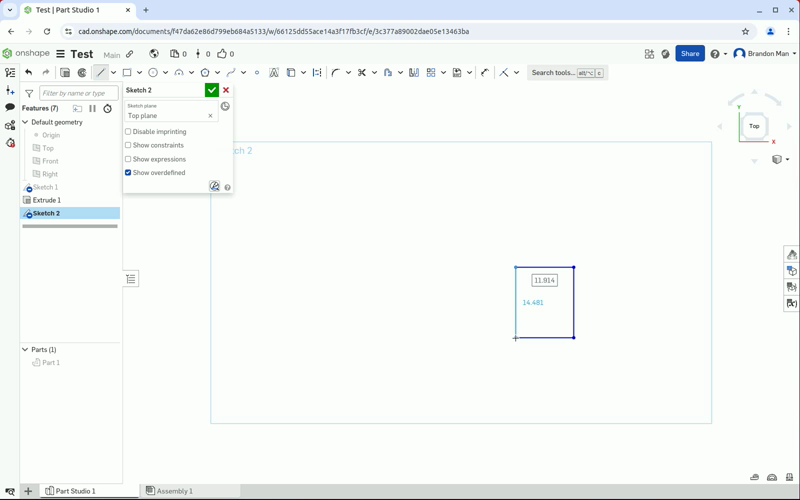
key(esc)
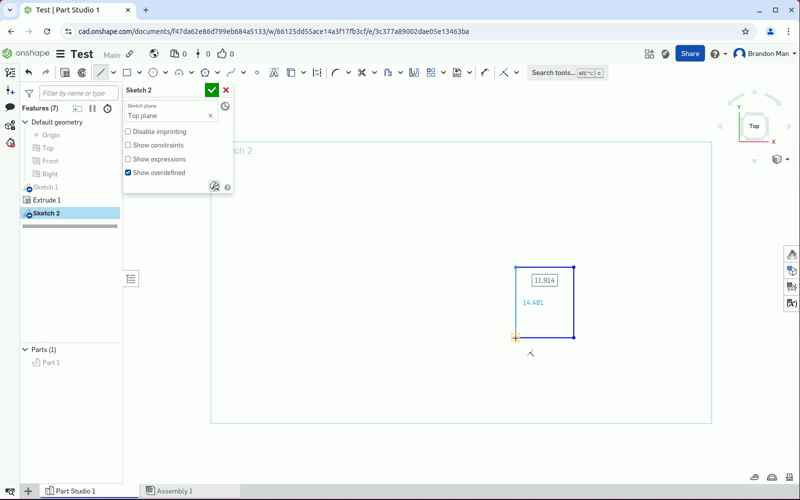
mouse_move(557, 297)
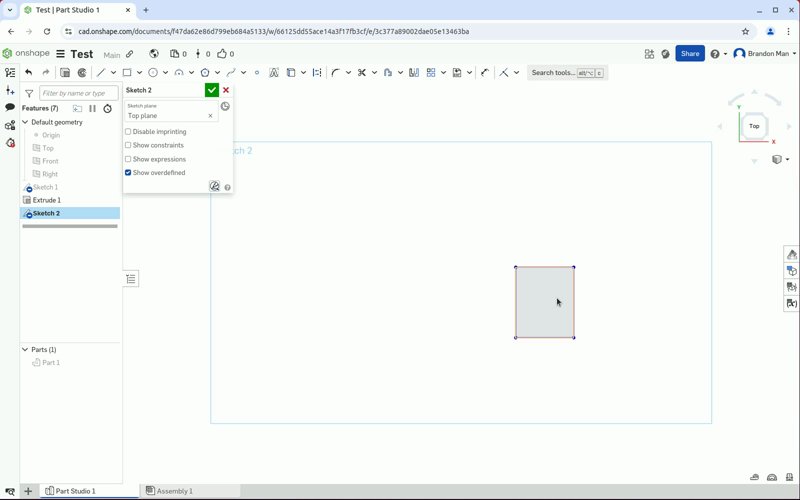
click(557, 297)
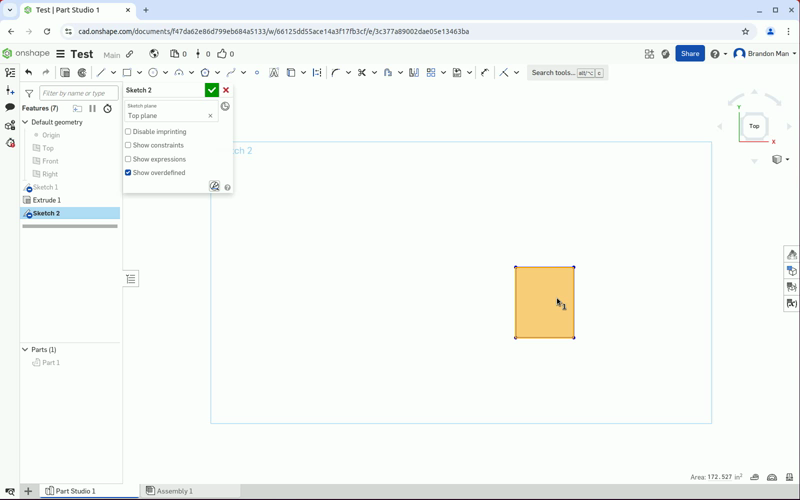
mouse_move(73, 352)
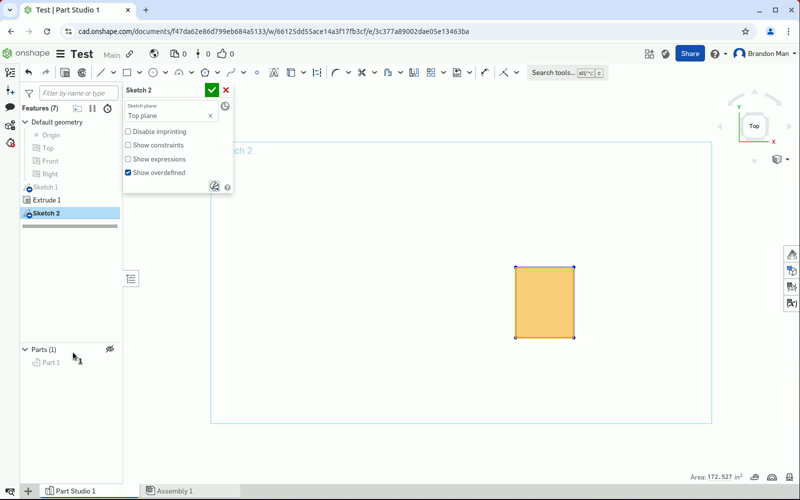
key(shift+y)
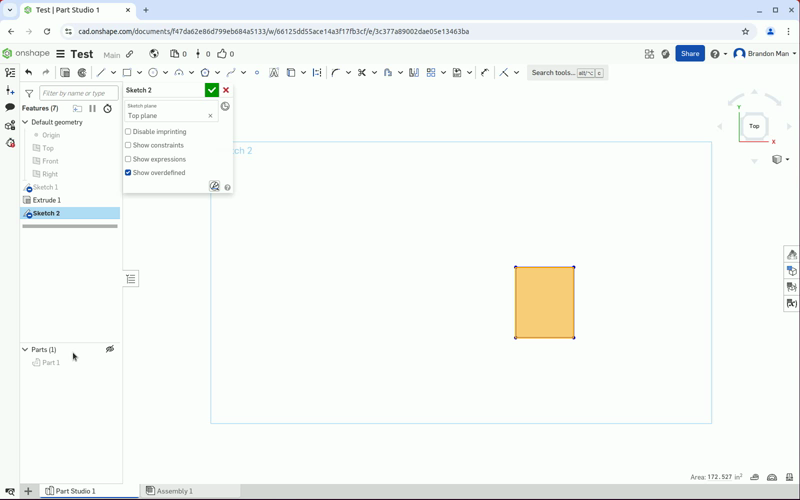
key(shift+e)
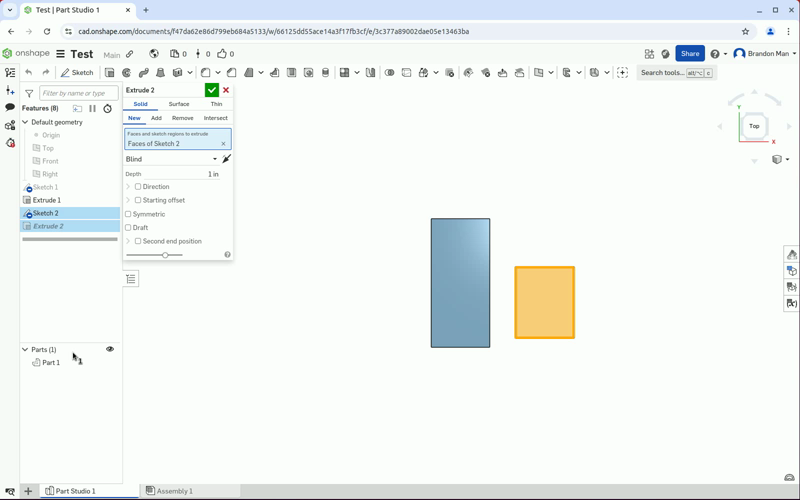
mouse_move(143, 106)
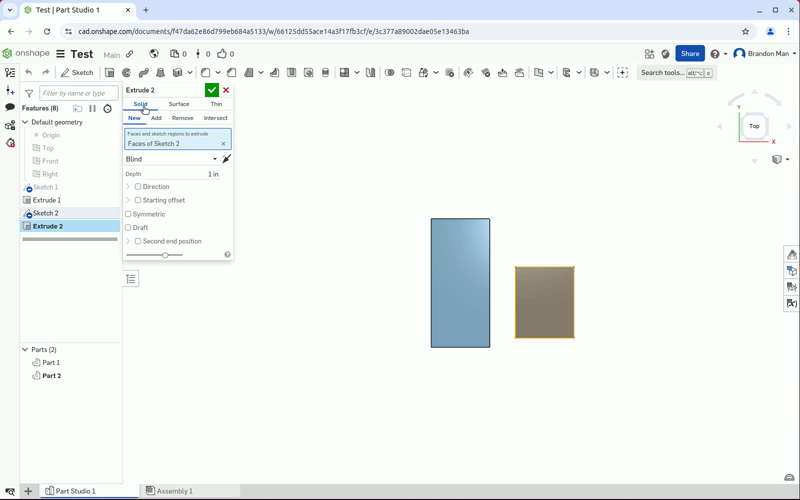
click(143, 106)
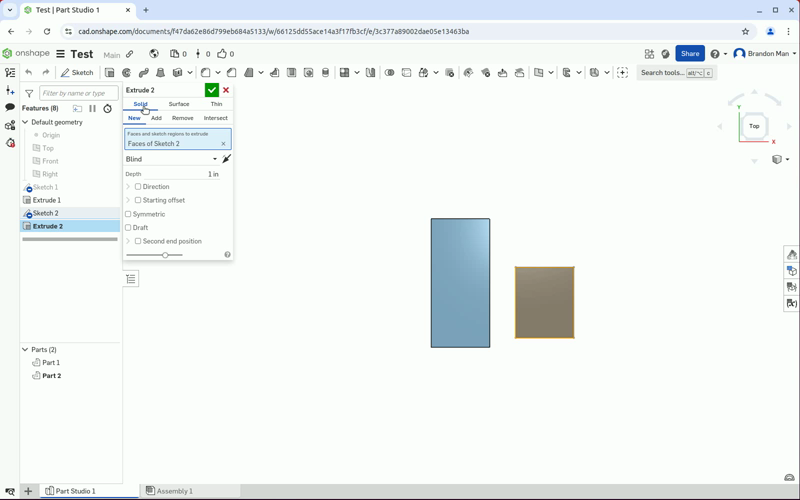
mouse_move(137, 120)
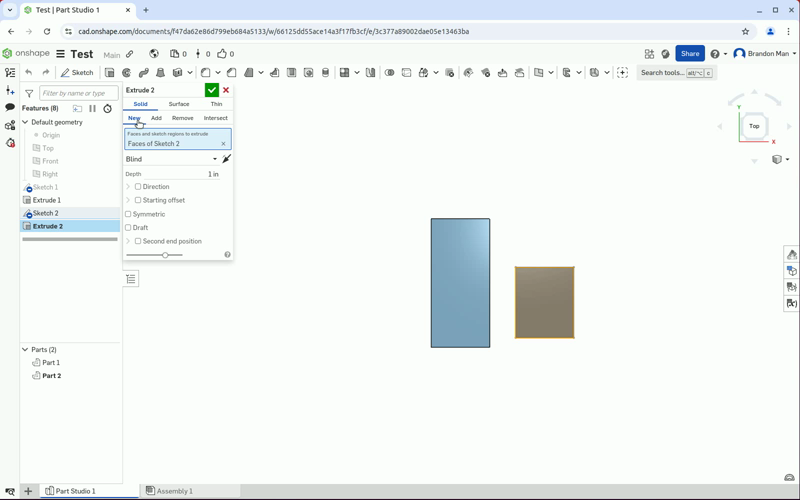
click(137, 120)
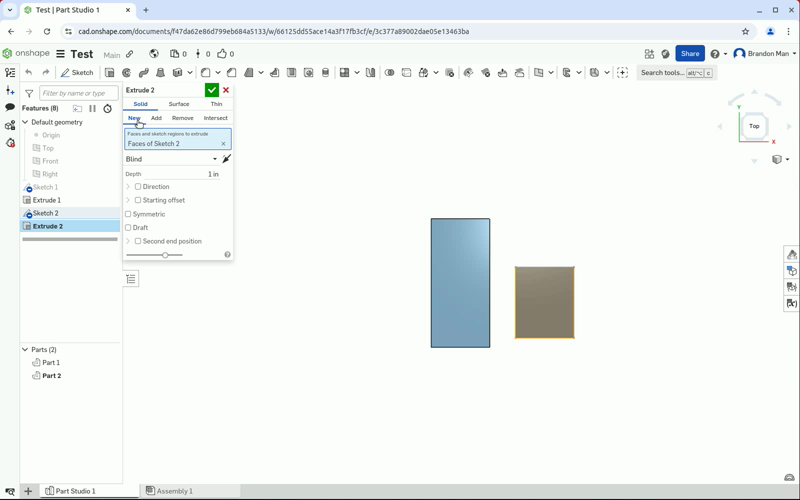
key(tab, 4)
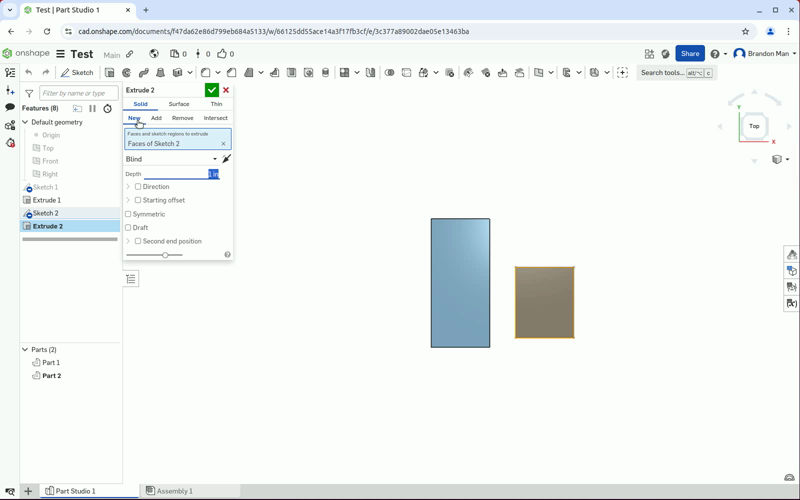
text(0.481)
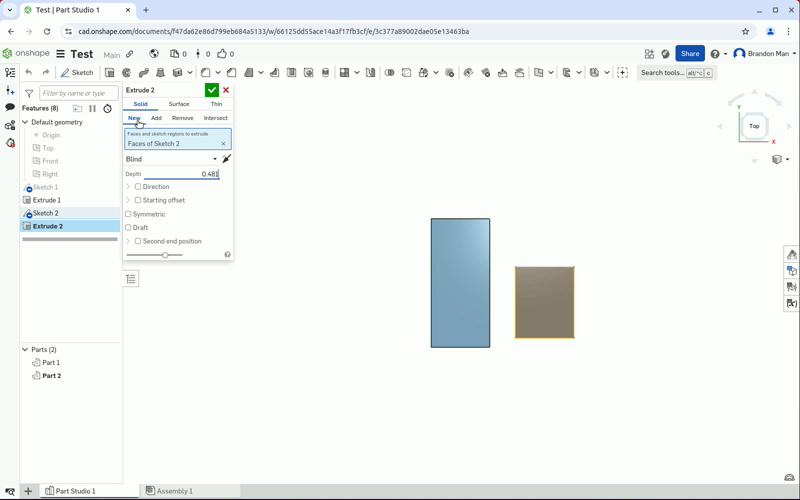
key(enter)
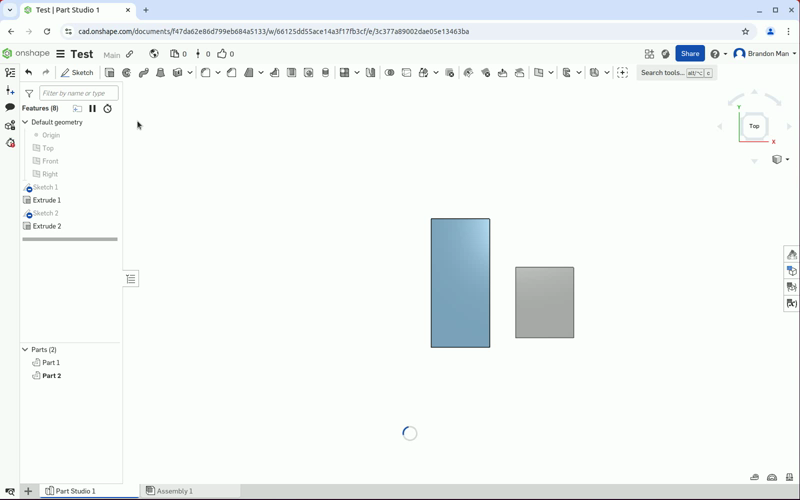
key(shift+h)
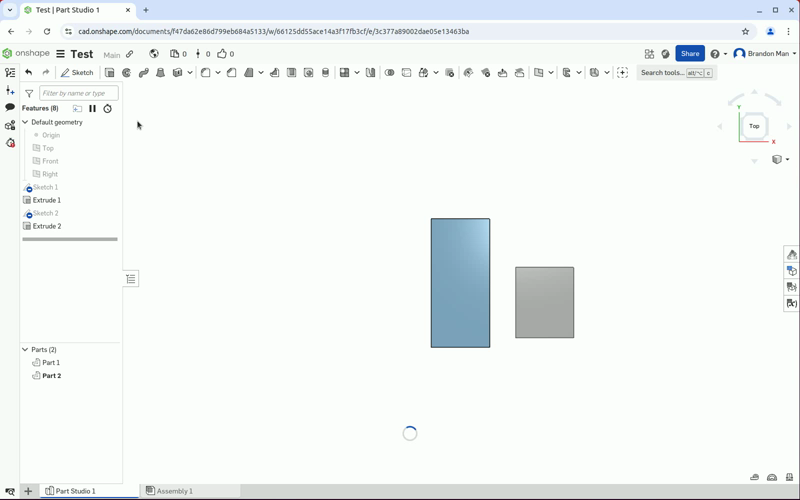
key(shift+h)
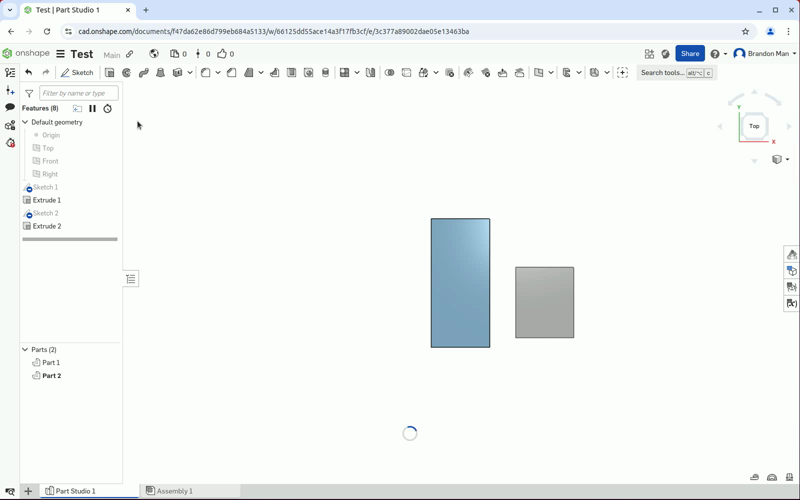
key(shift+7)
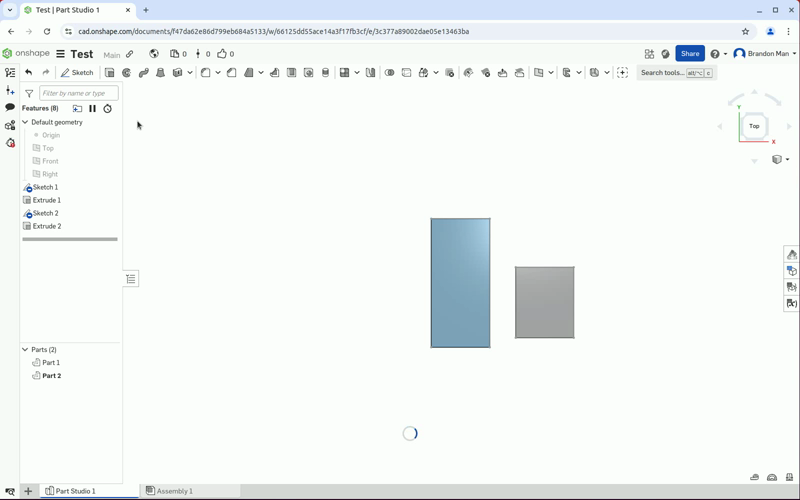
key(up, 3)
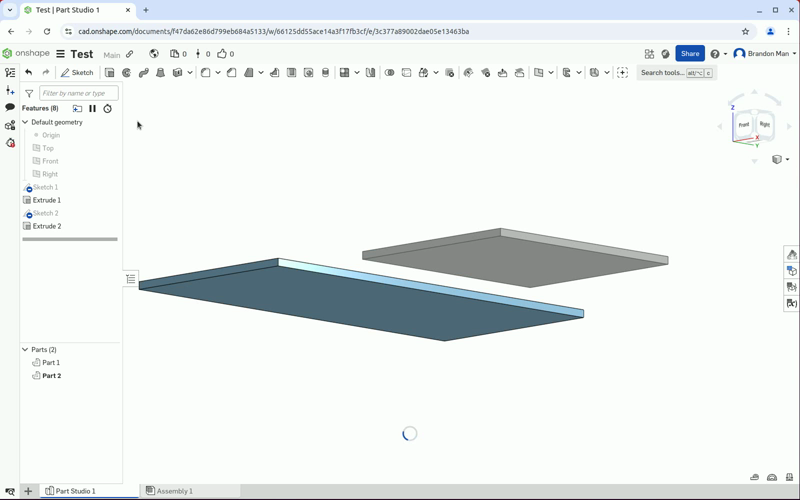
key(left, 3)
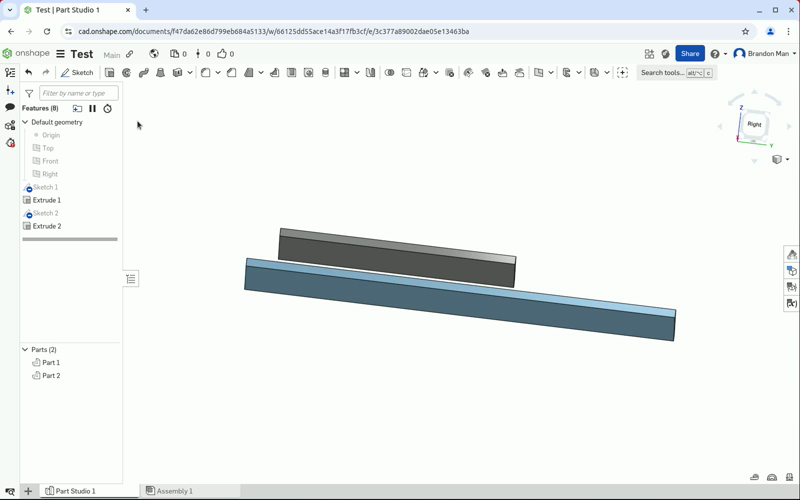
key(right, 3)
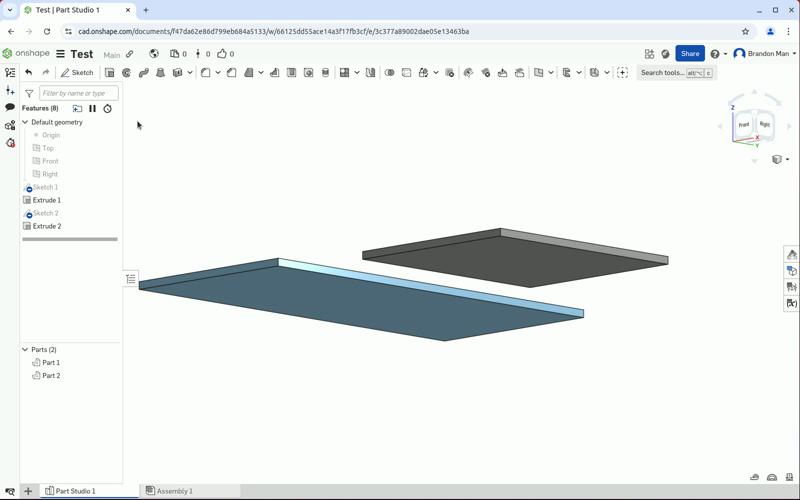
key(down, 3)
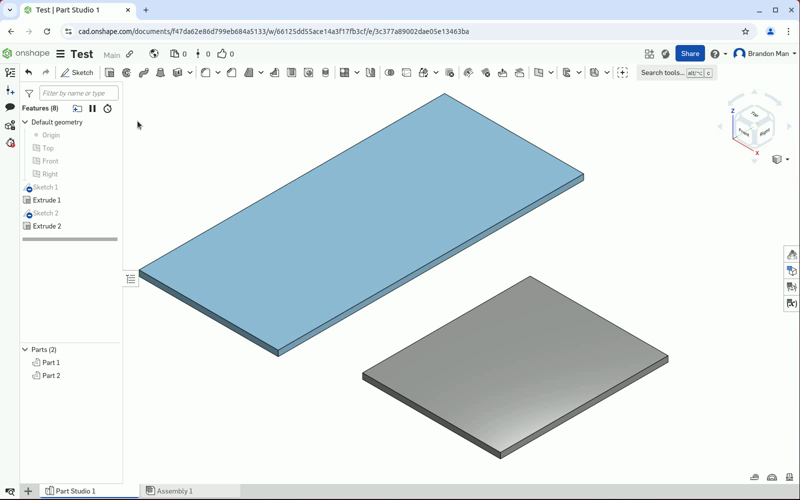
mouse_move(73, 189)
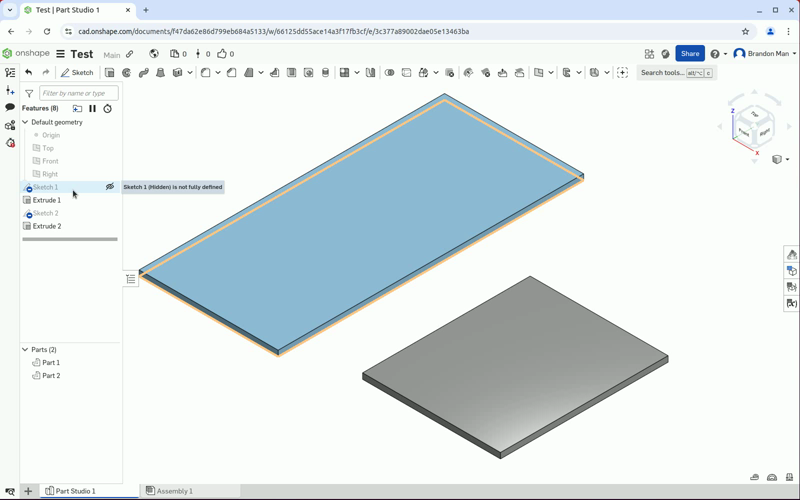
click(73, 189)